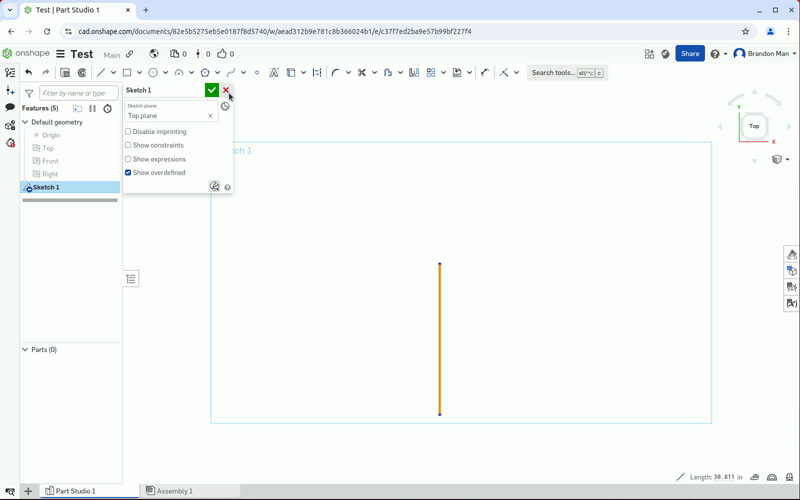
key(shift+h)
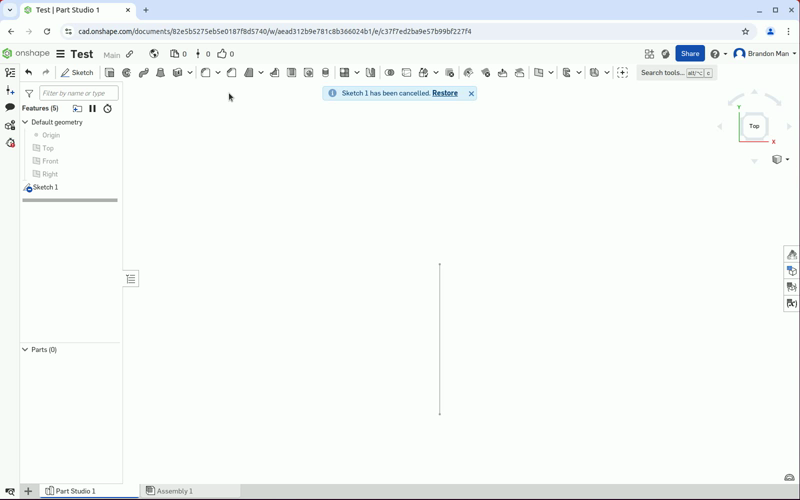
mouse_move(73, 352)
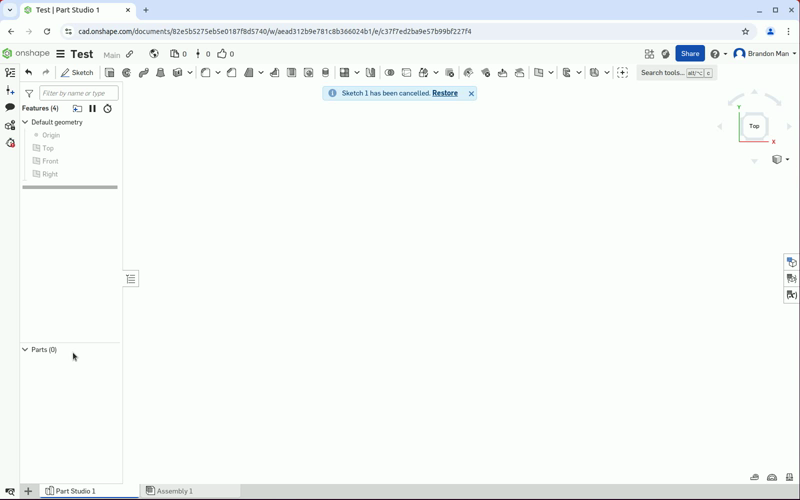
key(y)
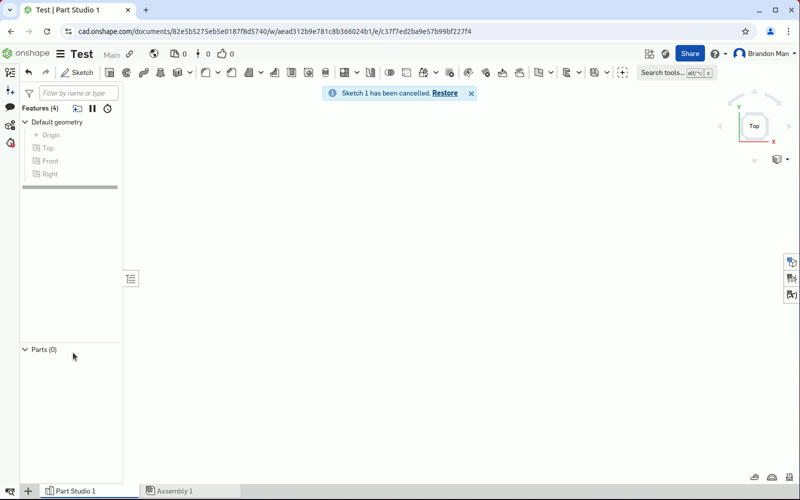
key(shift+p)
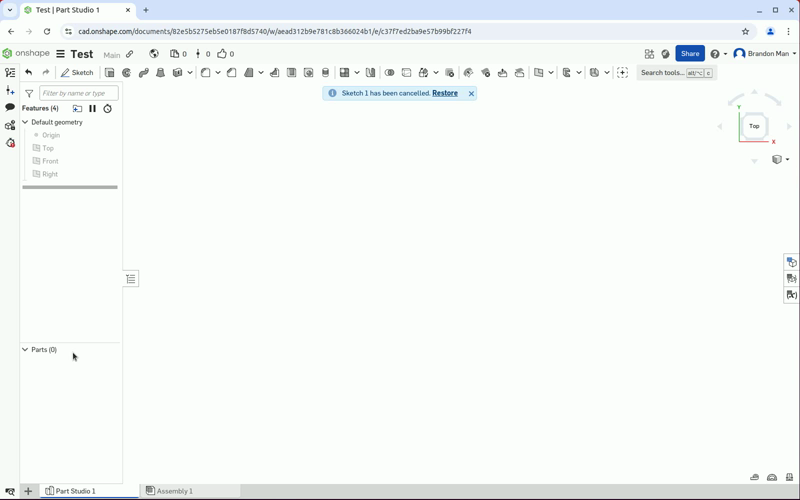
key(space)
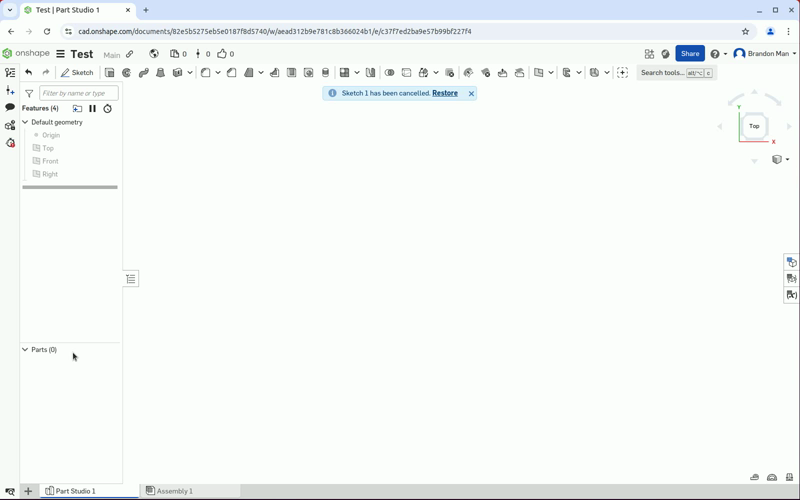
key_down(shift)
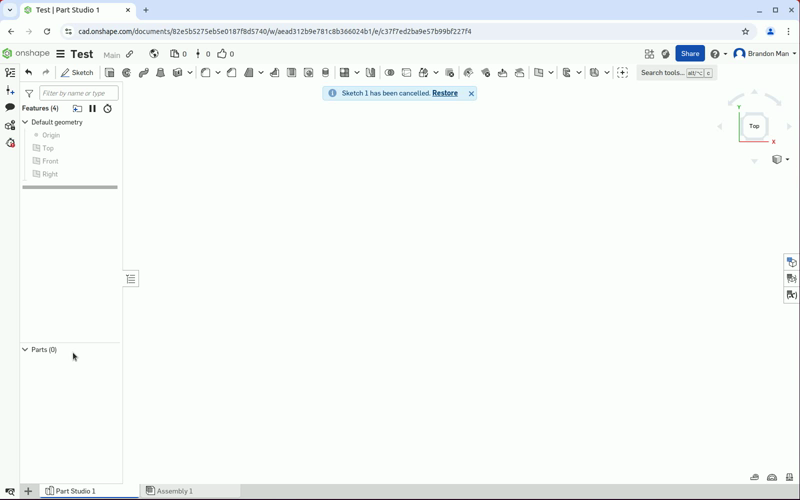
key(up)
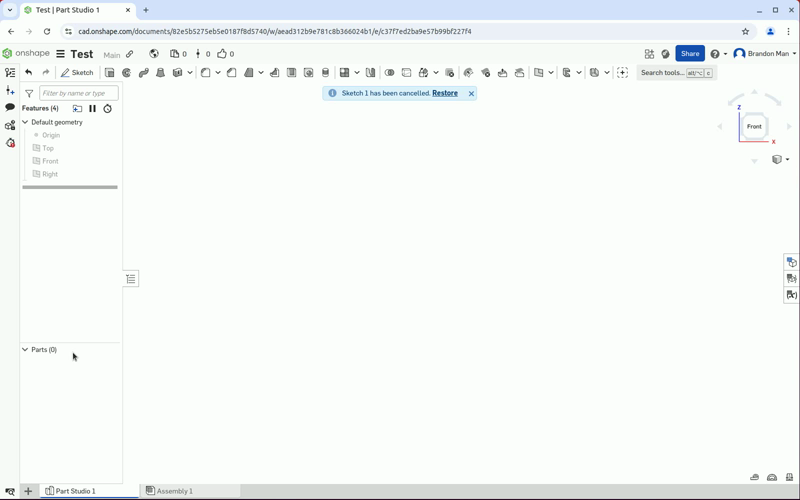
key_up(shift)
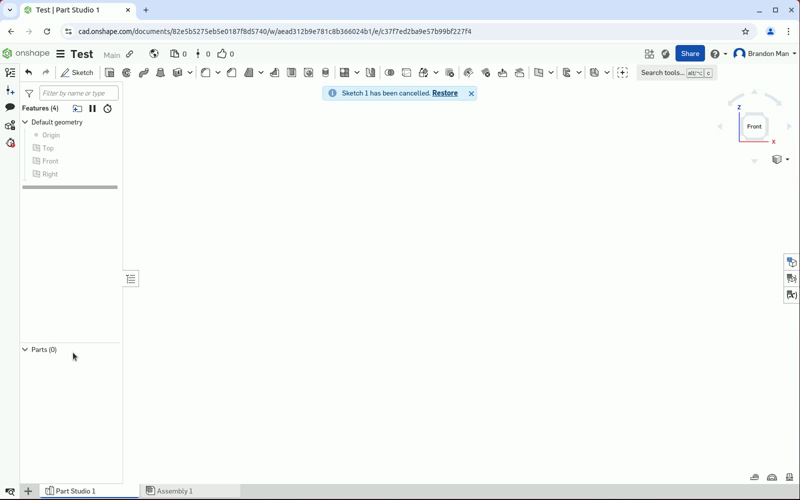
mouse_move(73, 352)
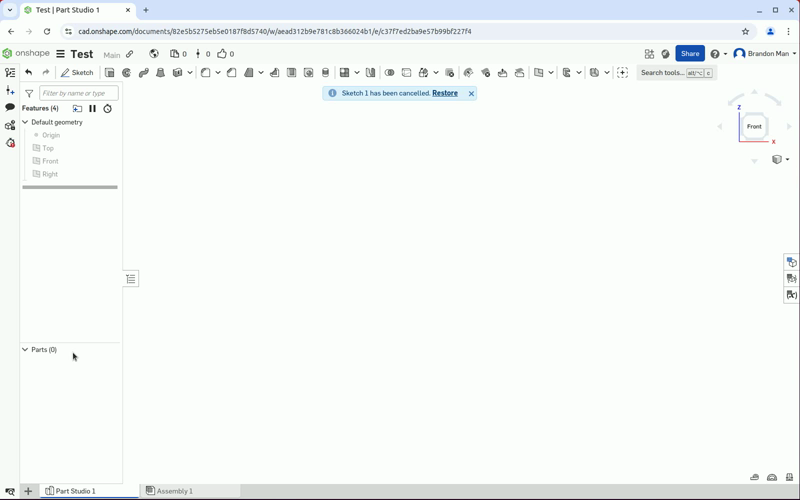
key(shift+y)
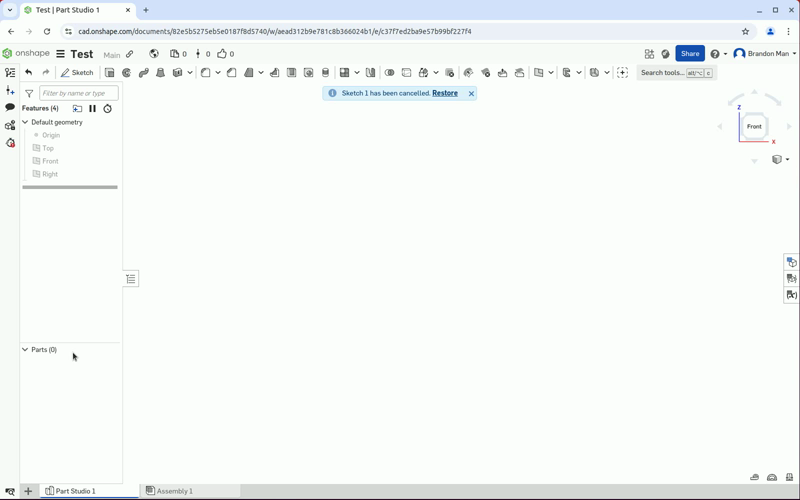
key(shift+s)
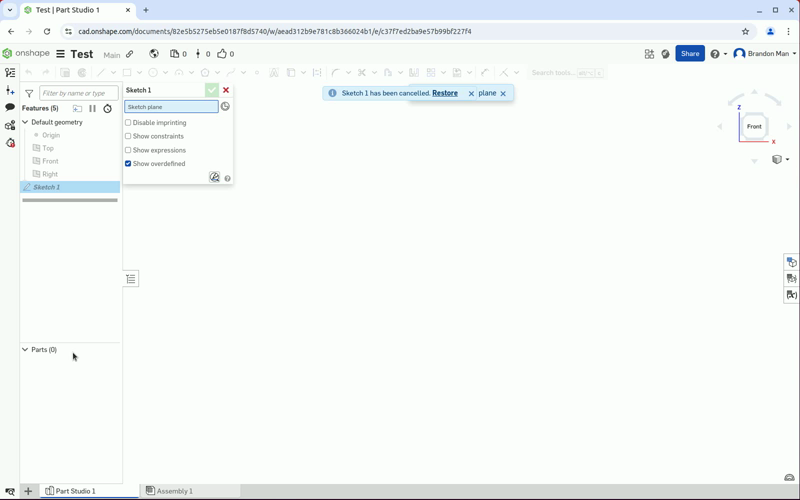
mouse_move(73, 163)
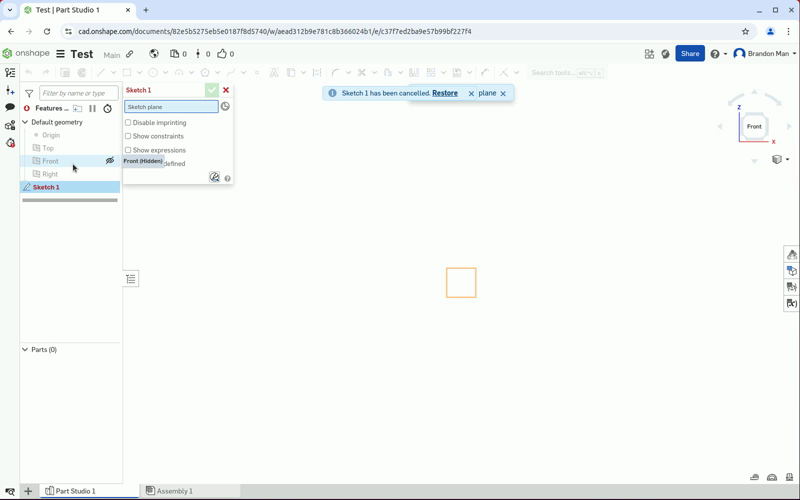
click(73, 163)
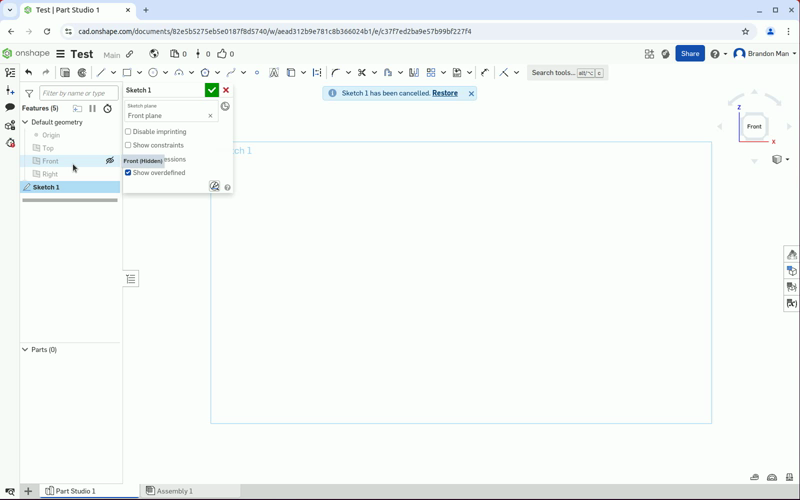
mouse_move(73, 352)
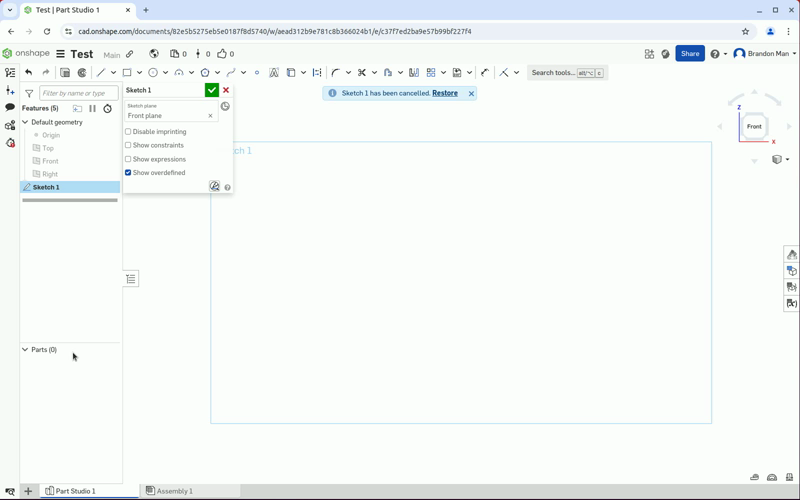
key(y)
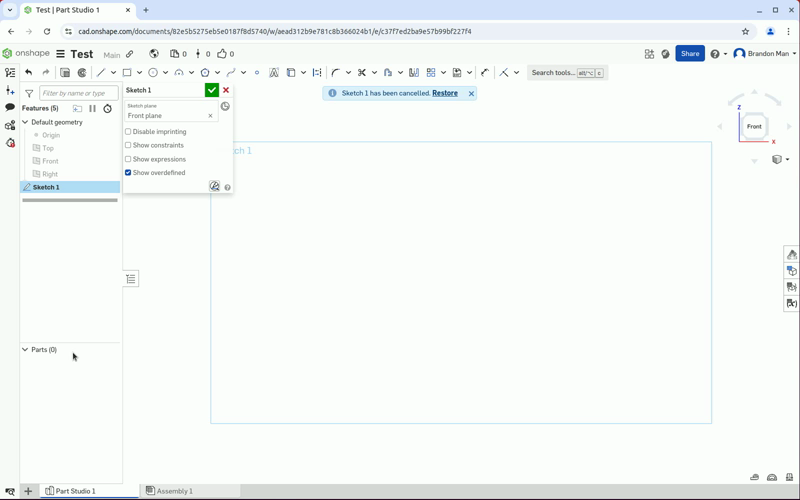
key(l)
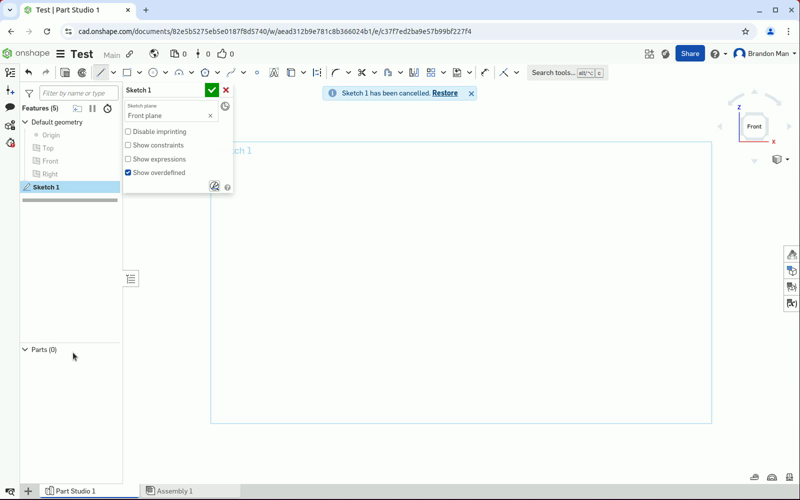
key_down(shift)
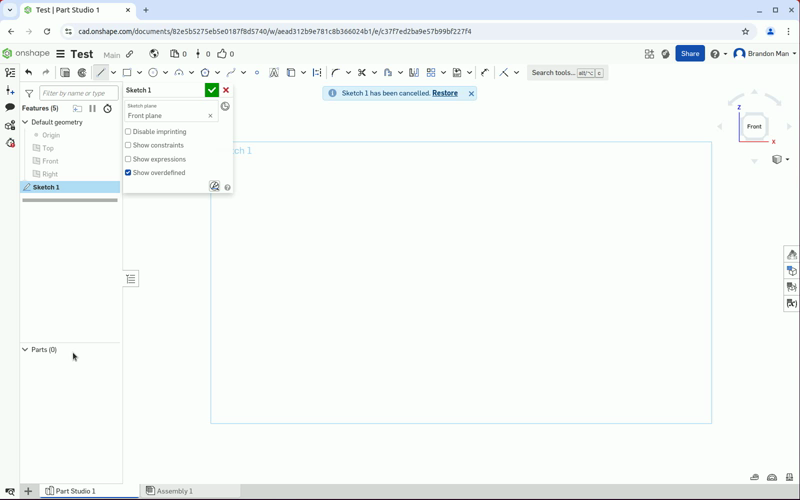
mouse_move(391, 326)
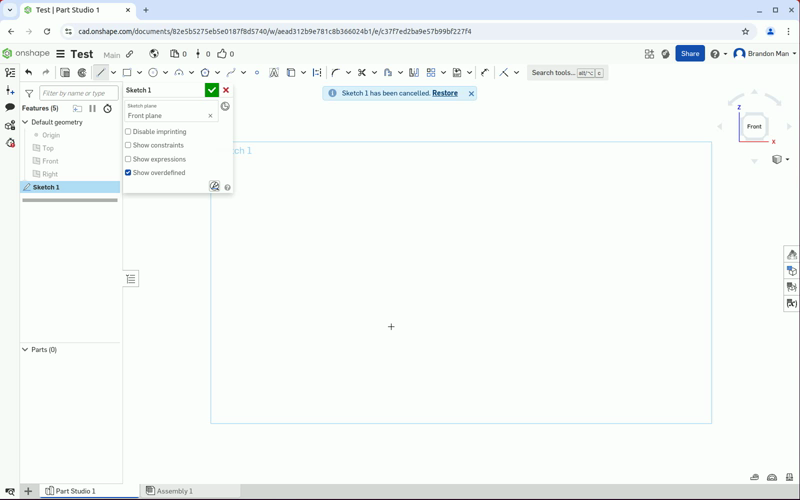
click(391, 326)
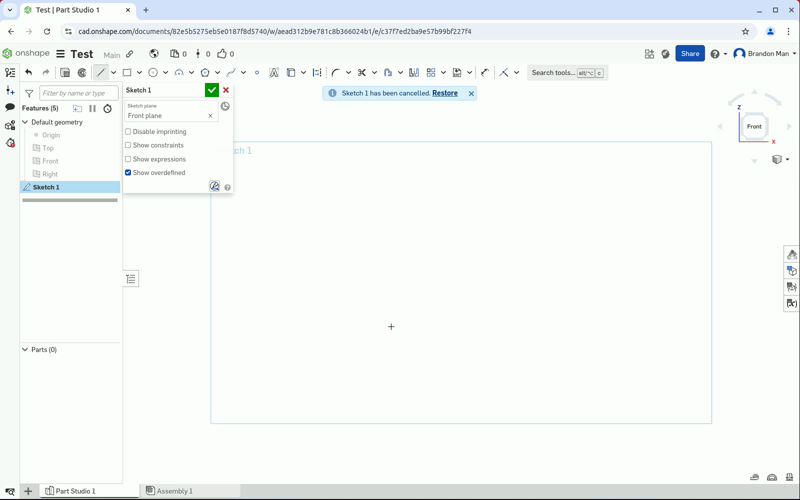
key_up(shift)
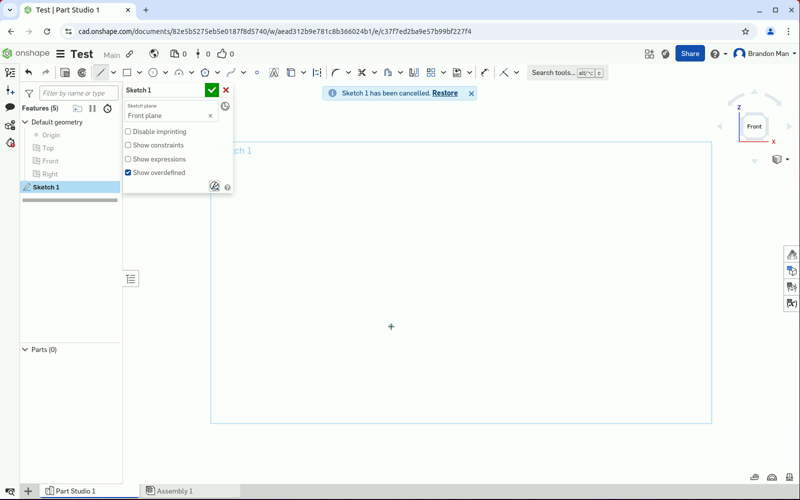
key_down(shift)
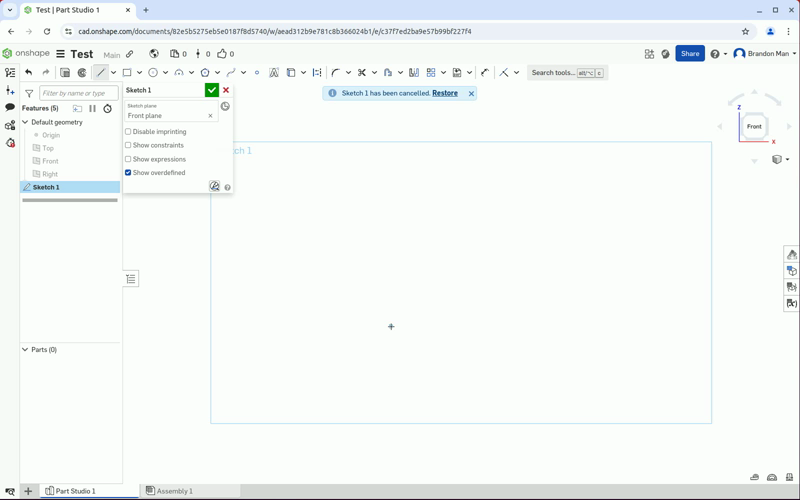
mouse_move(421, 326)
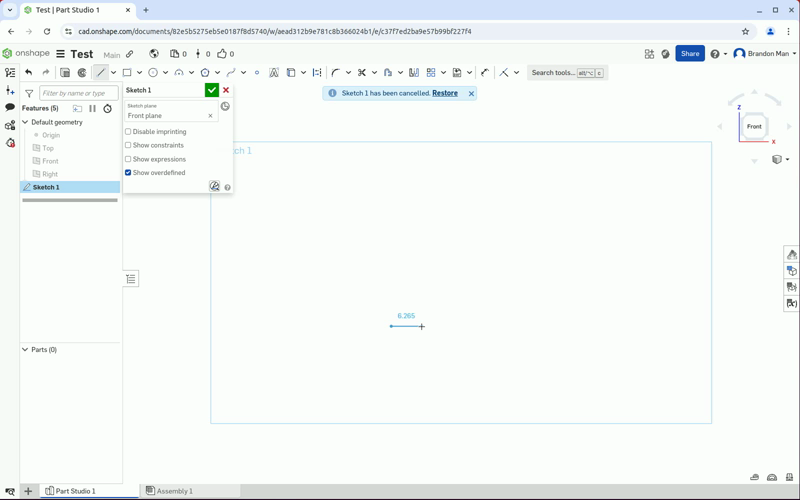
mouse_move(426, 326)
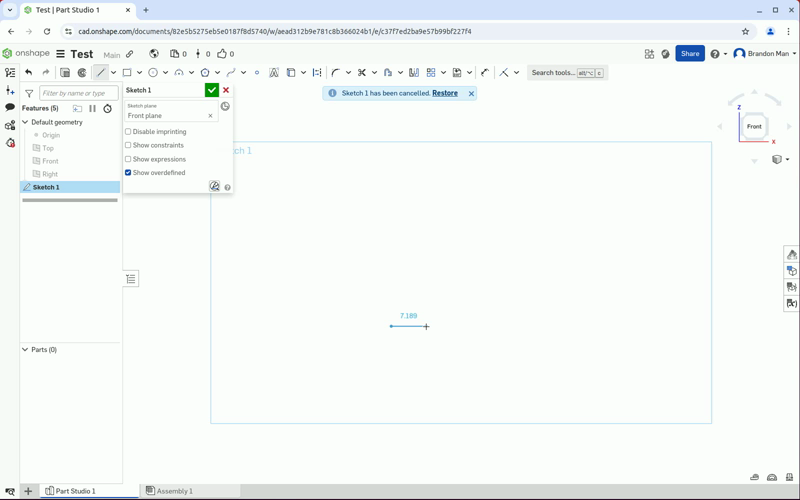
click(426, 326)
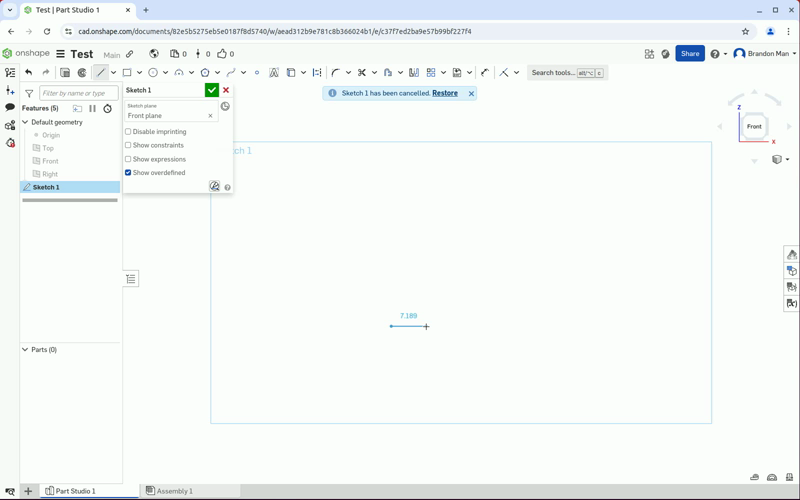
key_up(shift)
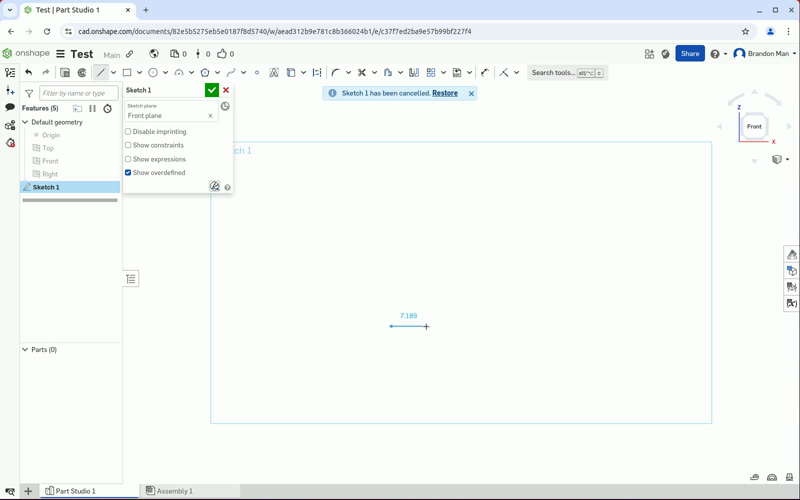
key_down(shift)
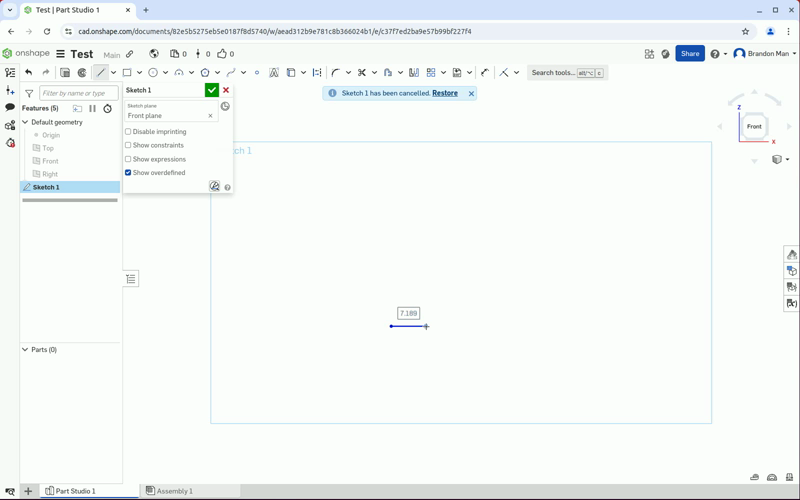
mouse_move(456, 326)
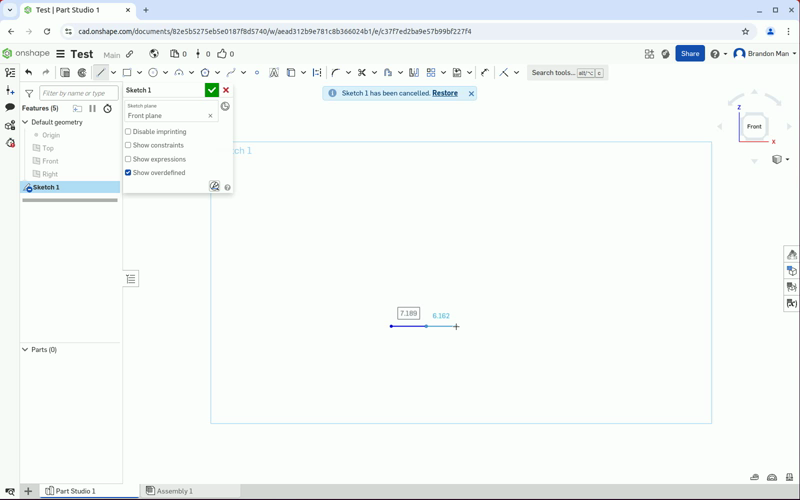
mouse_move(426, 303)
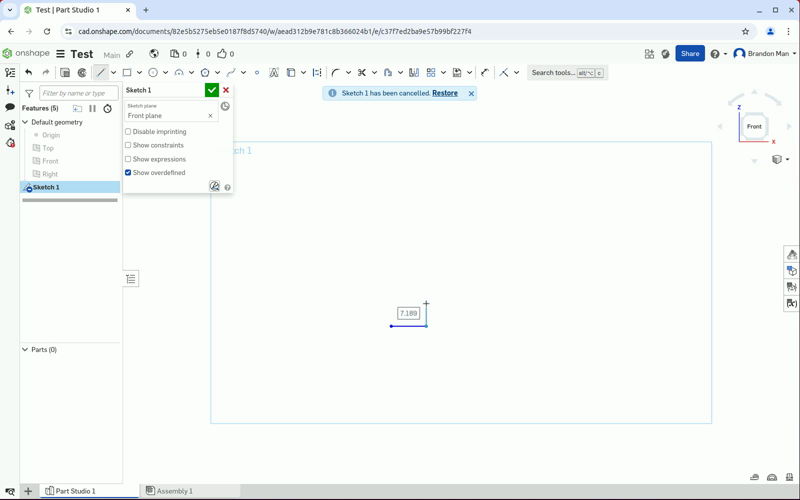
click(426, 303)
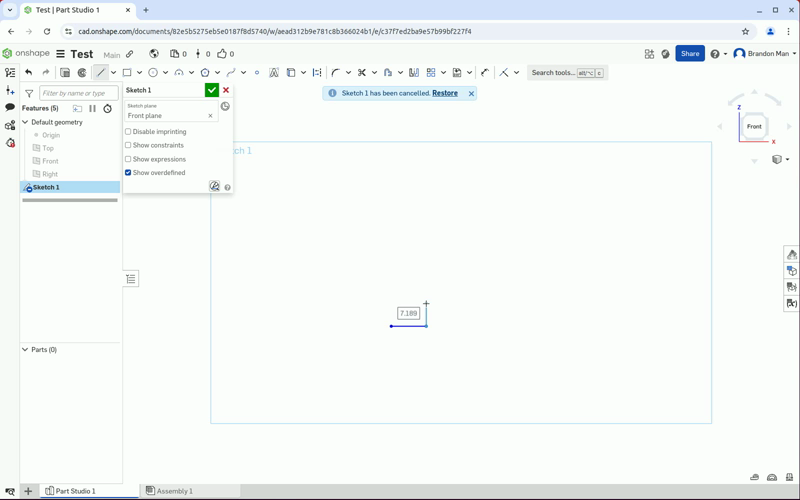
key_up(shift)
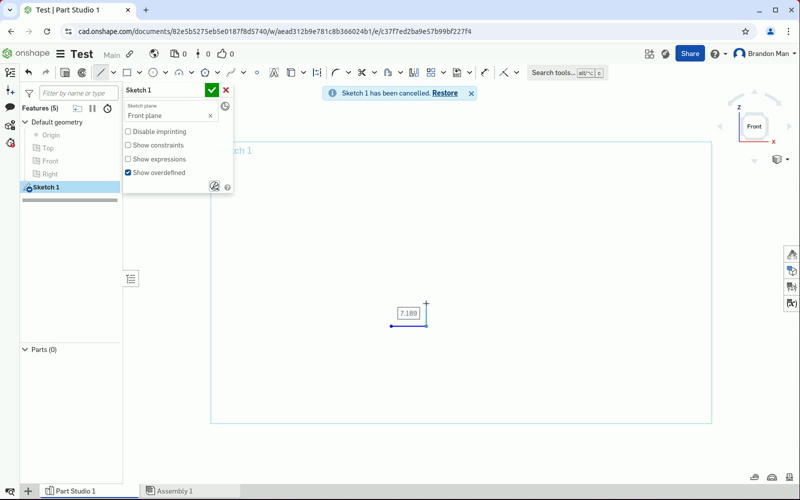
key_down(shift)
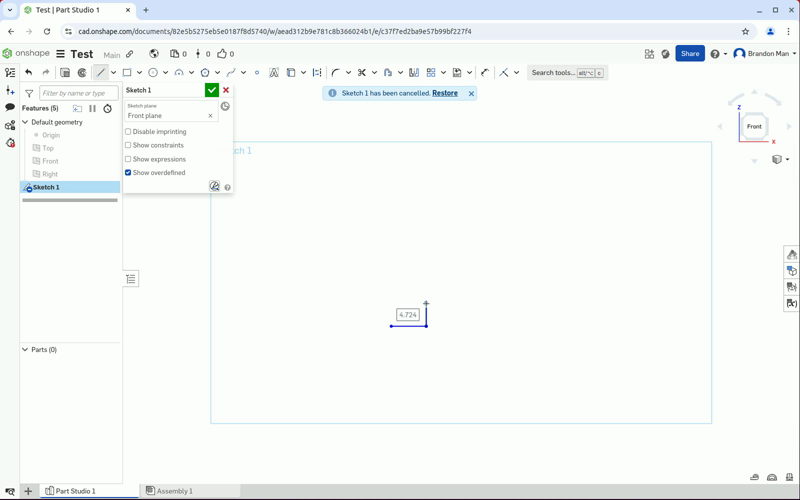
mouse_move(494, 303)
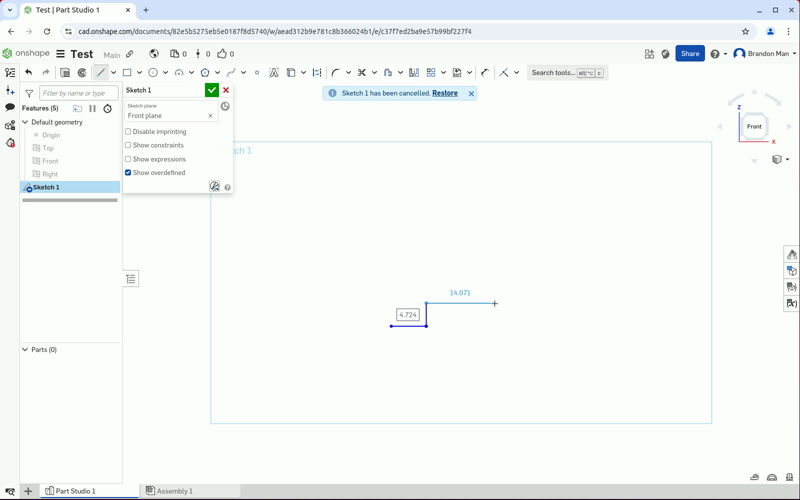
click(494, 303)
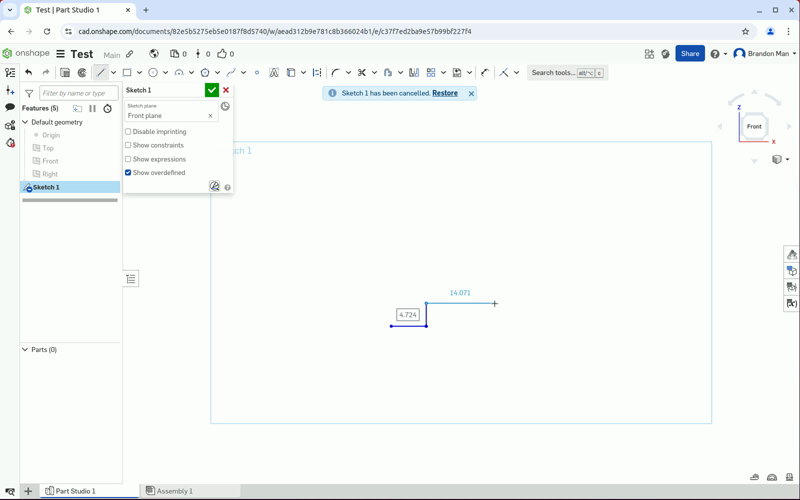
key_up(shift)
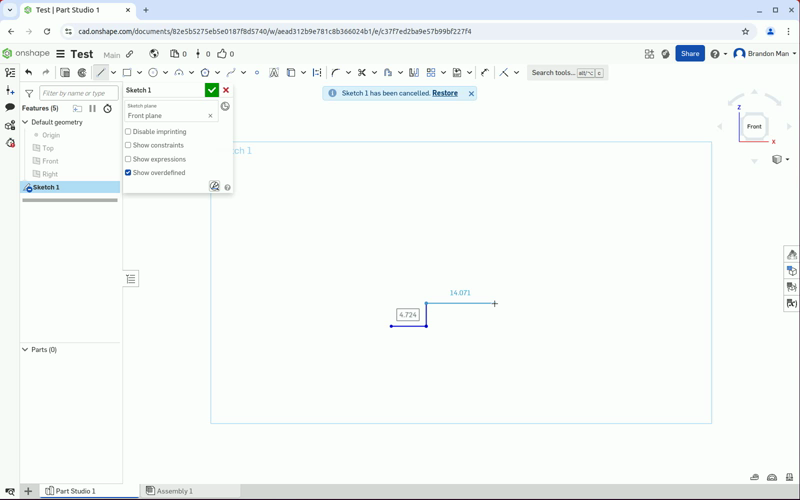
key_down(shift)
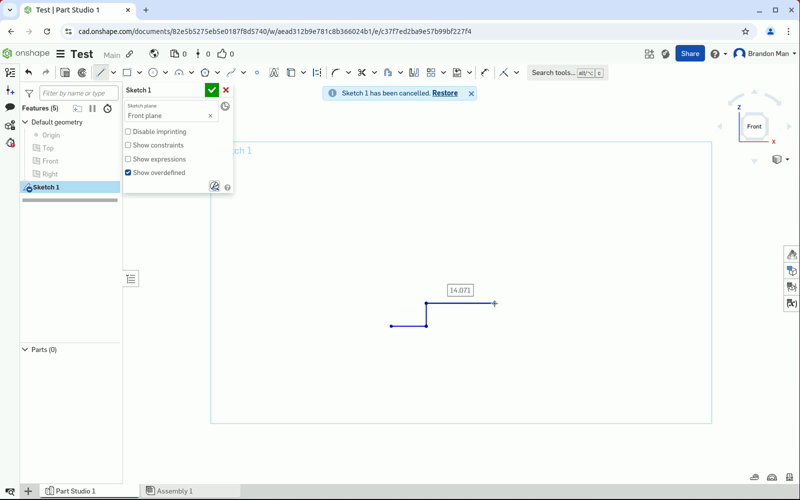
mouse_move(524, 303)
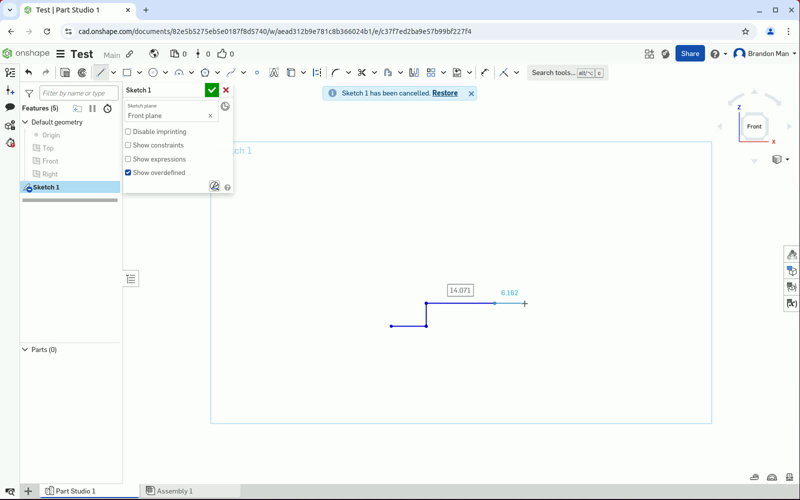
mouse_move(494, 326)
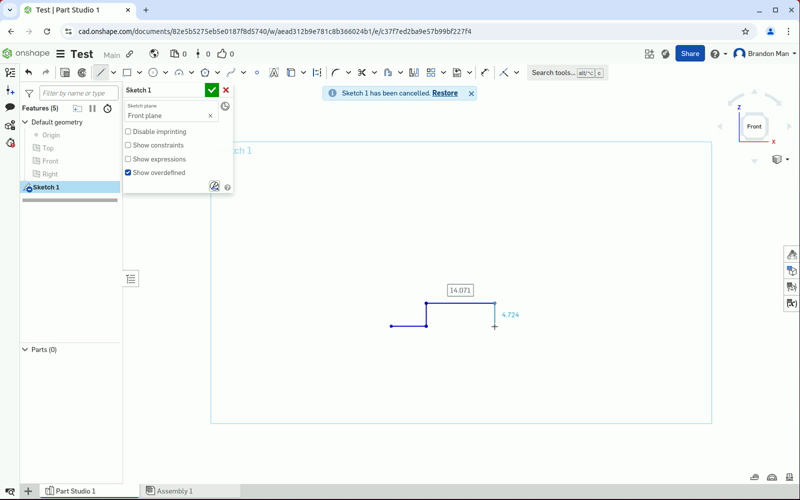
click(494, 326)
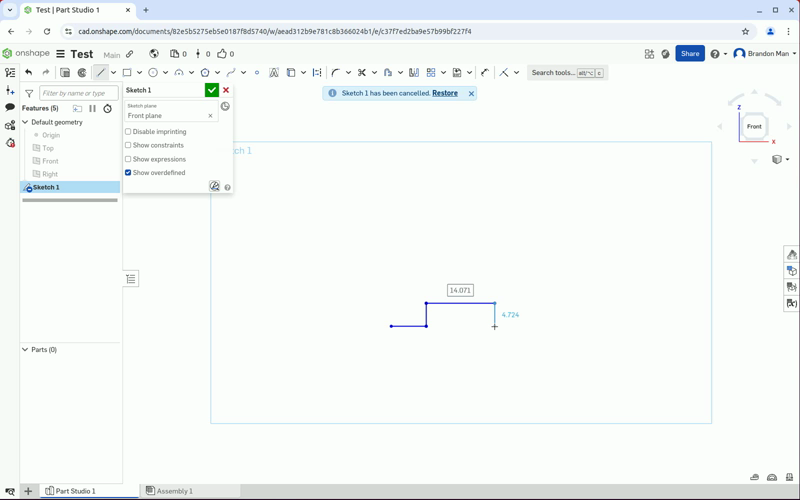
key_up(shift)
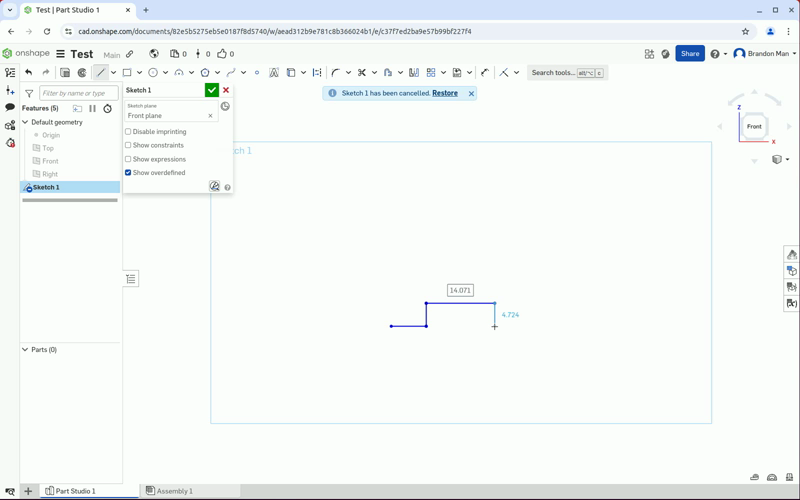
key_down(shift)
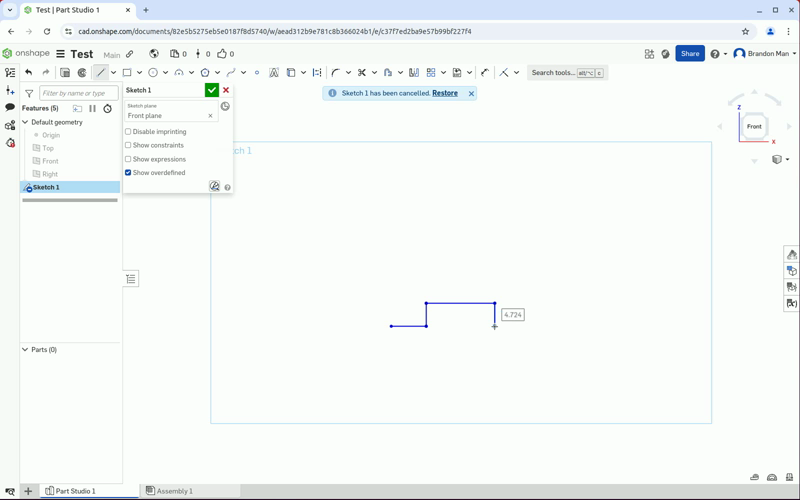
mouse_move(524, 326)
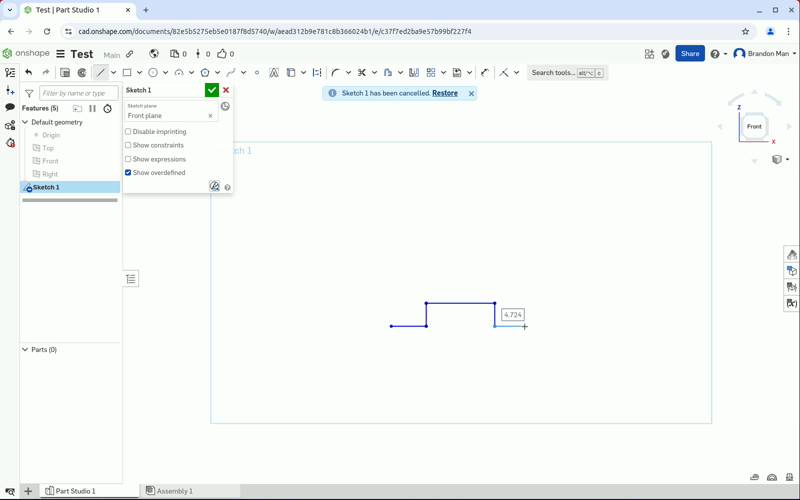
mouse_move(529, 326)
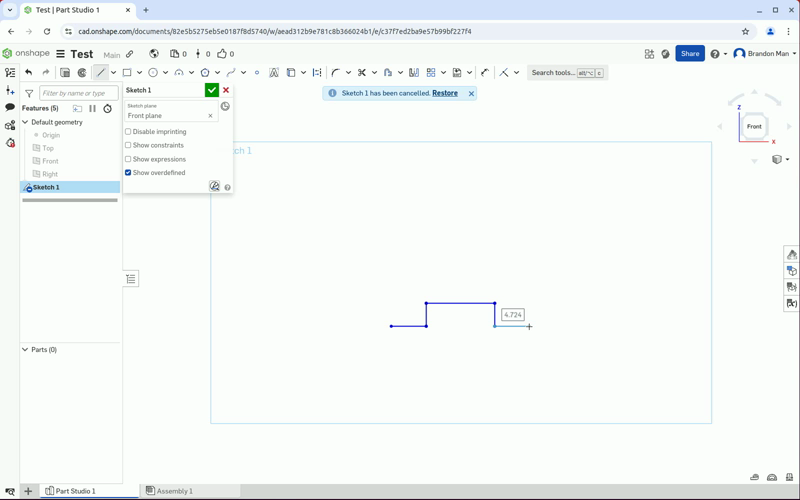
click(529, 326)
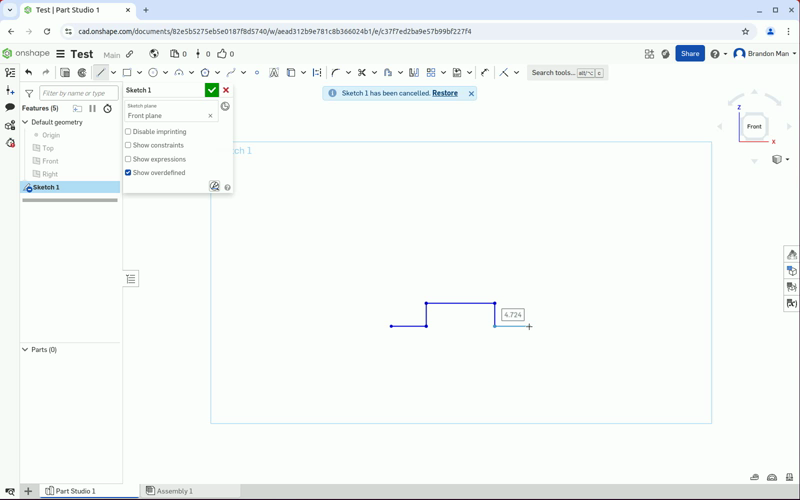
key_up(shift)
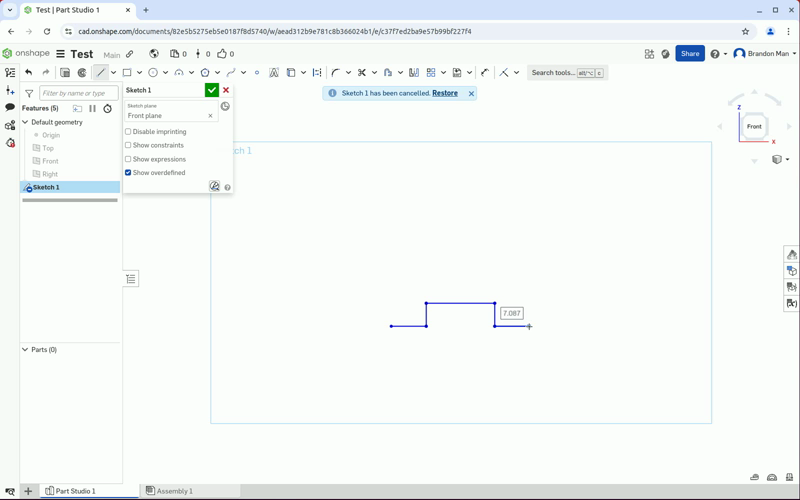
key_down(shift)
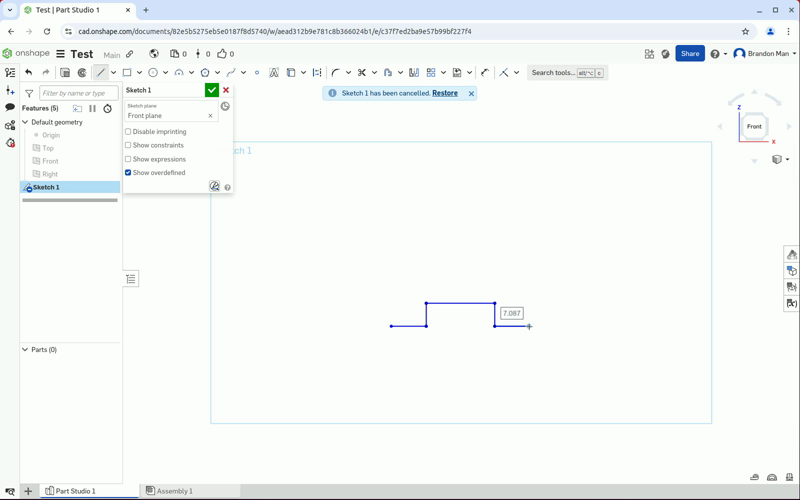
mouse_move(529, 239)
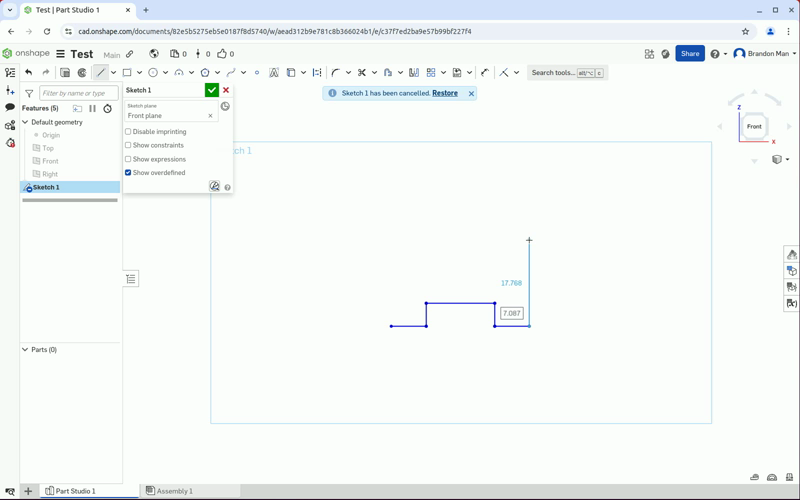
click(529, 239)
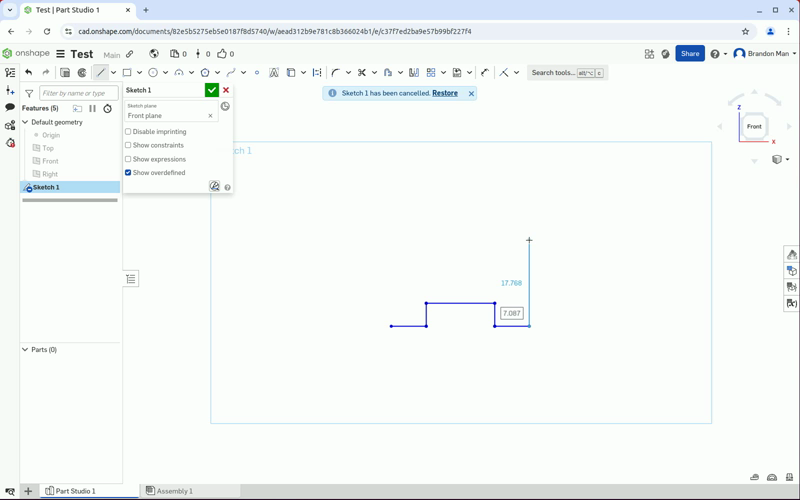
key_up(shift)
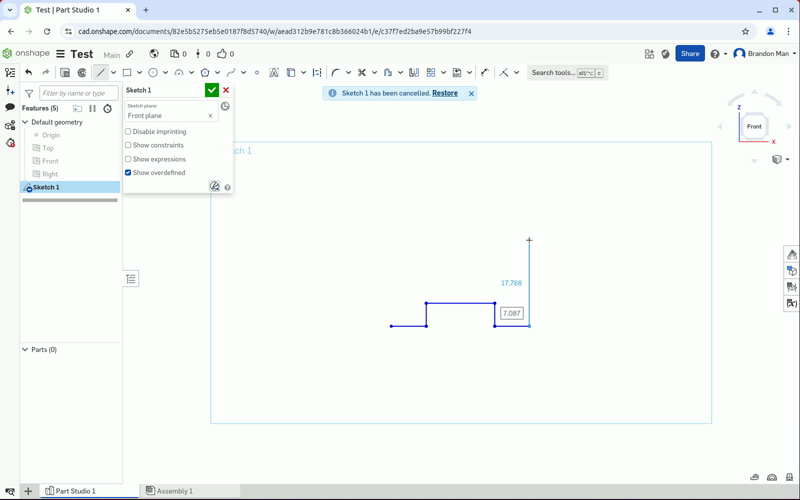
key(esc)
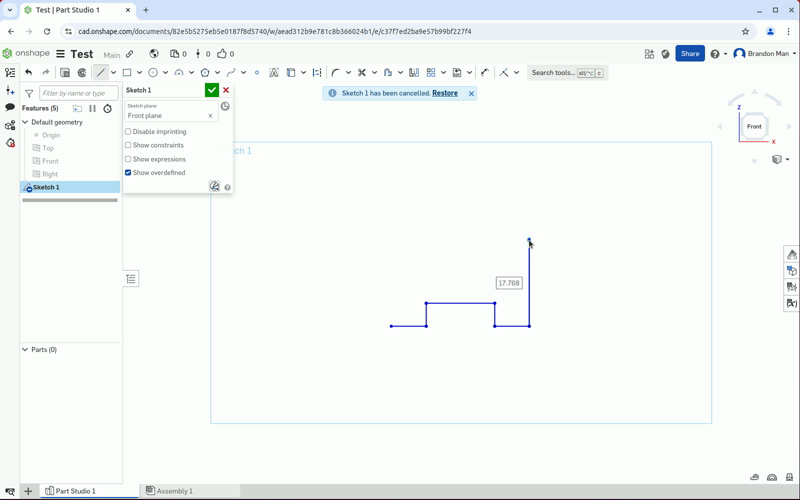
key(a)
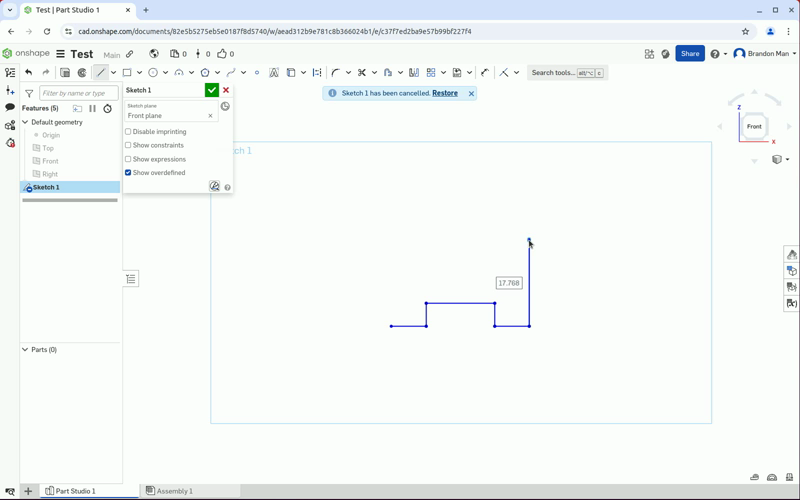
mouse_move(529, 239)
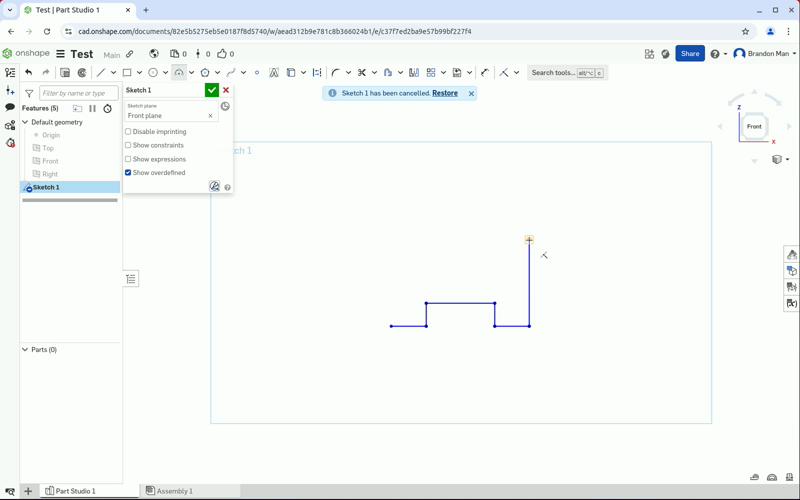
click(529, 239)
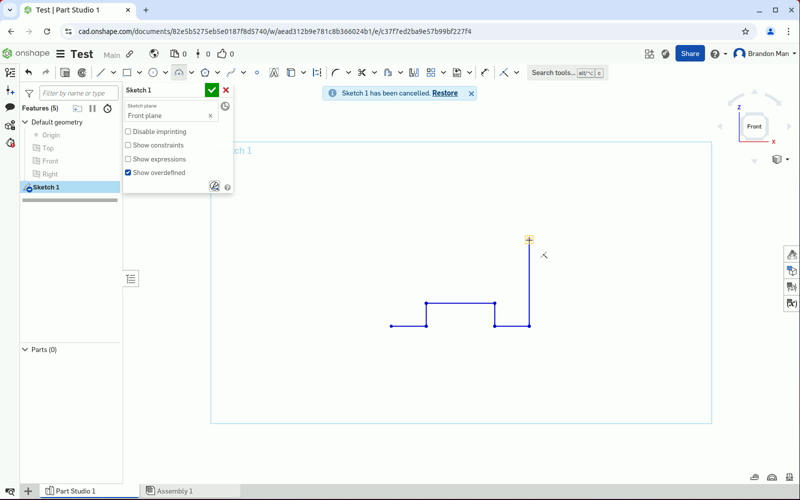
key_down(shift)
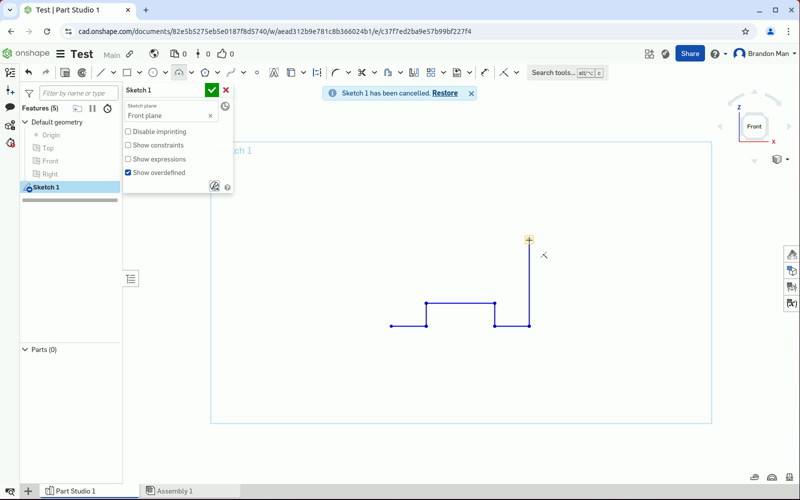
mouse_move(391, 239)
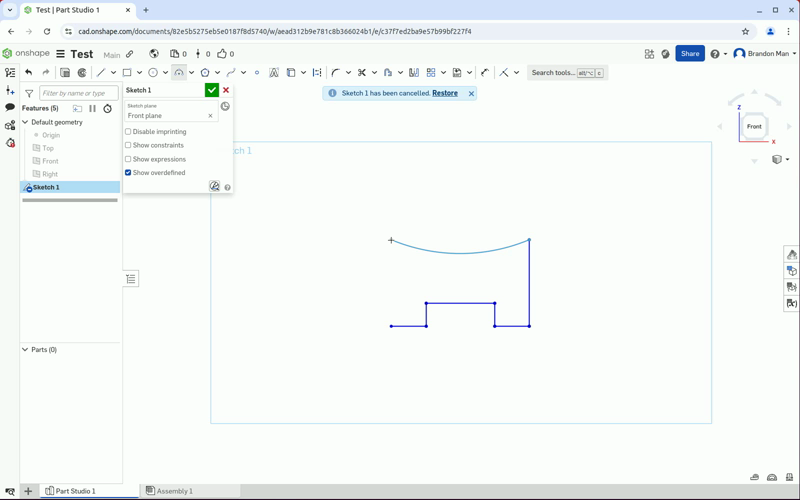
click(391, 239)
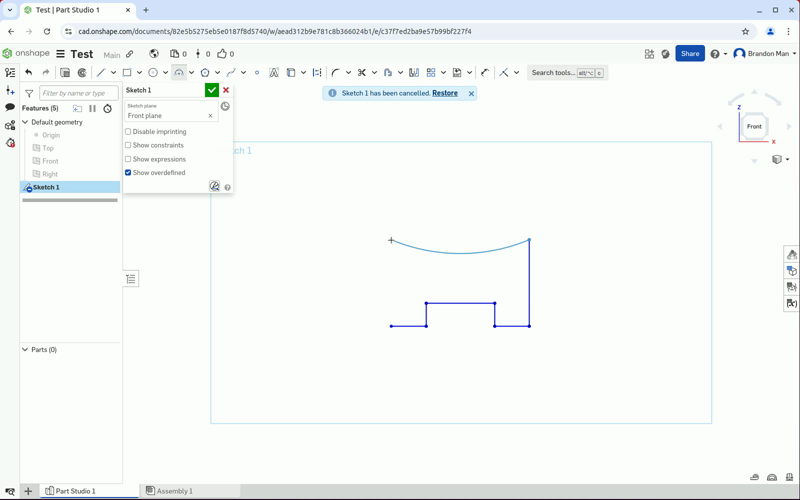
mouse_move(460, 170)
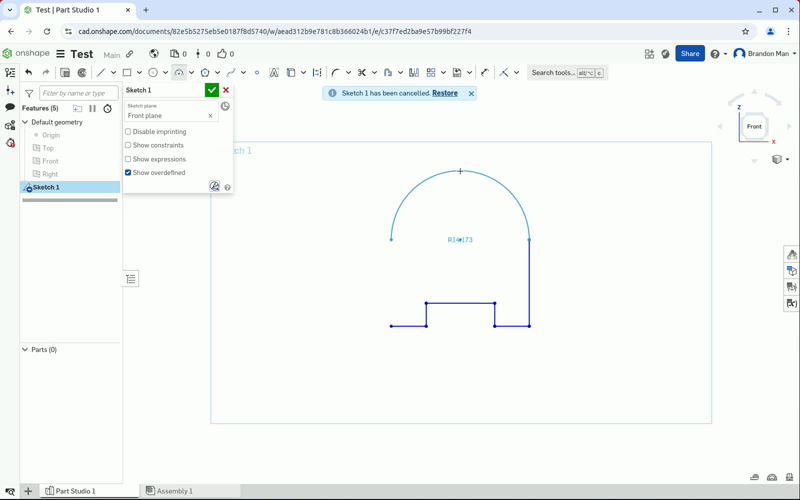
click(460, 170)
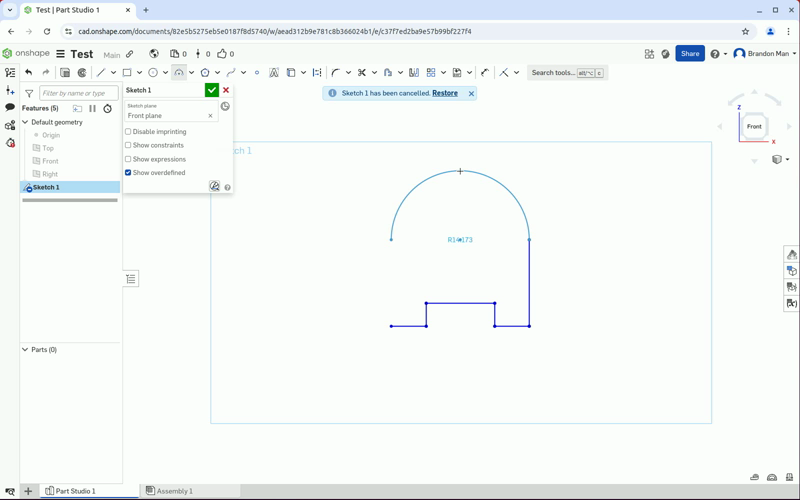
key_up(shift)
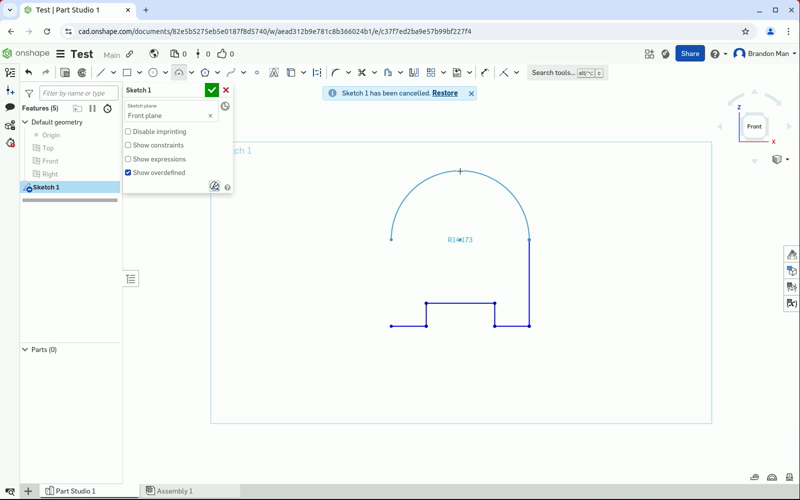
key(esc)
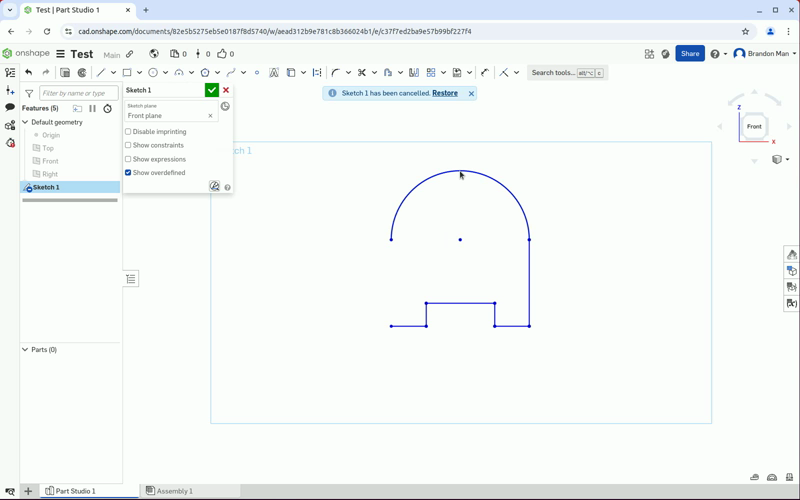
key(l)
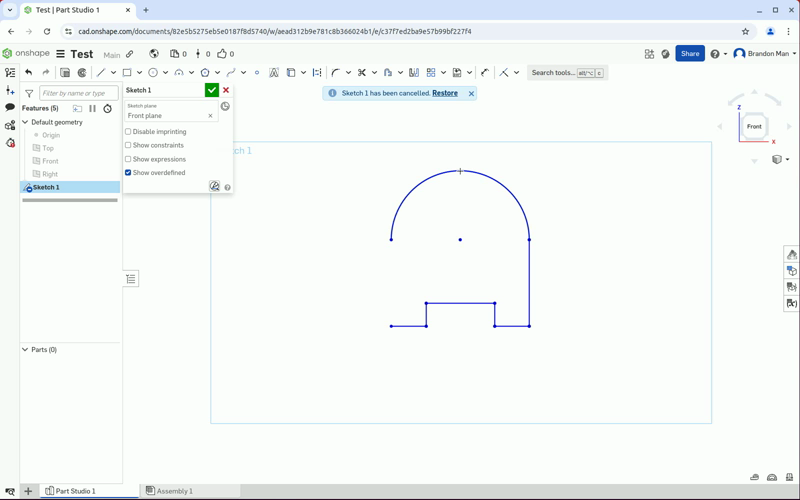
mouse_move(391, 239)
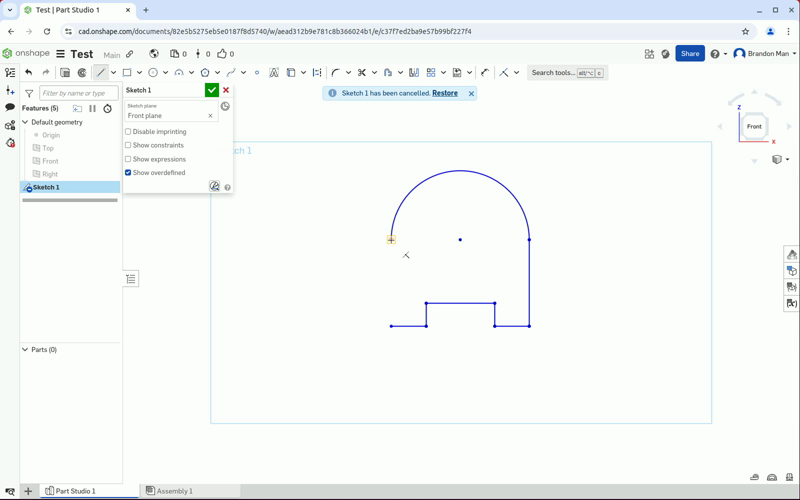
click(391, 239)
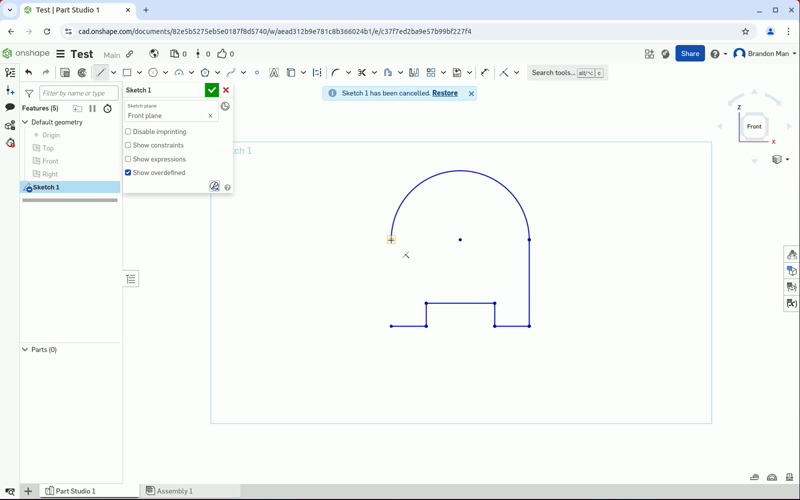
key_down(shift)
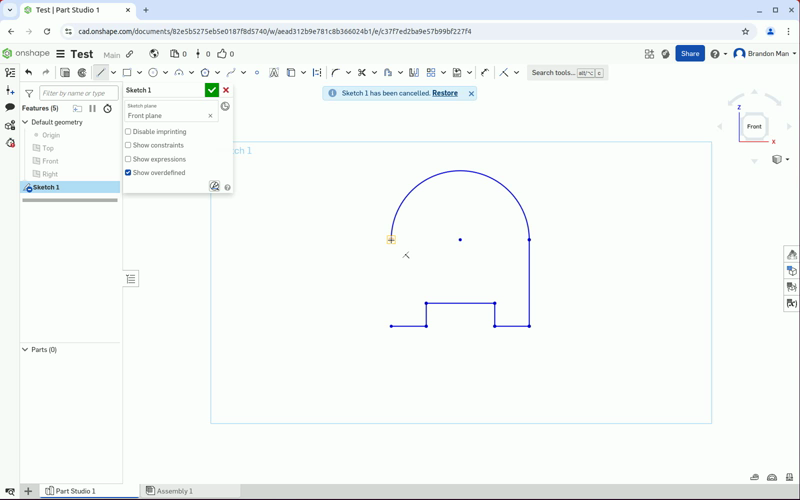
mouse_move(391, 326)
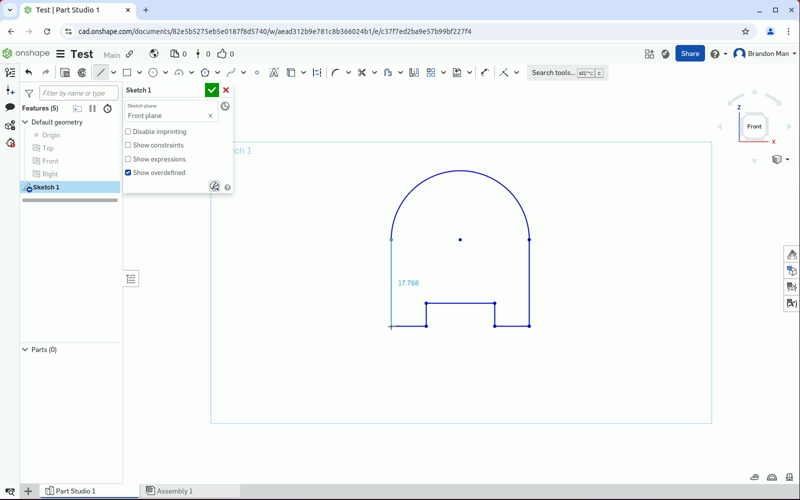
key_up(shift)
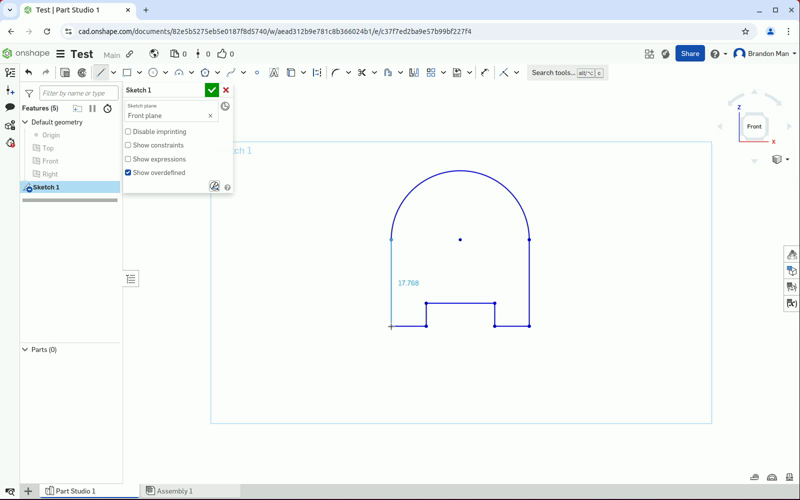
click(391, 326)
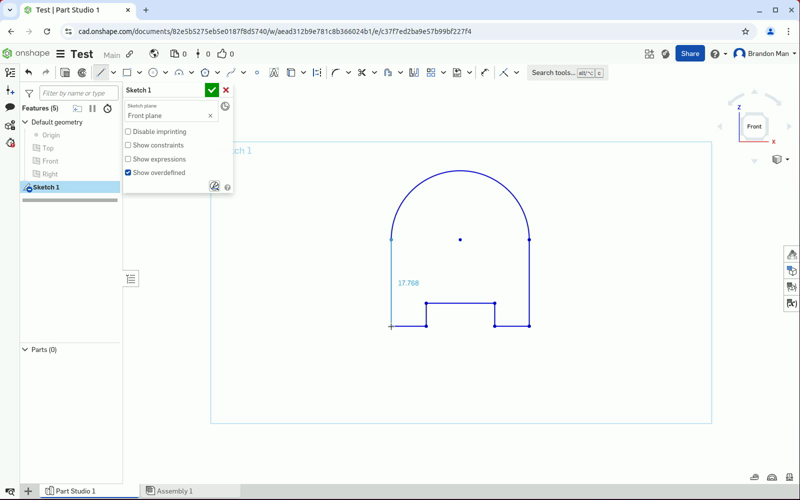
key(esc)
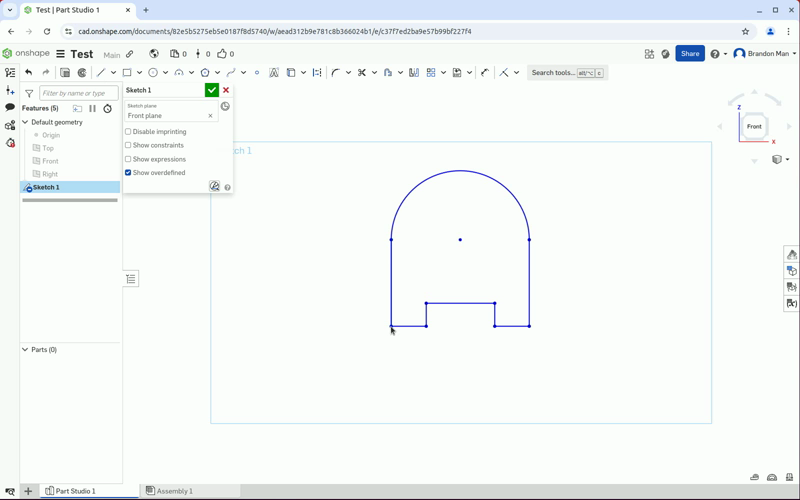
key(c)
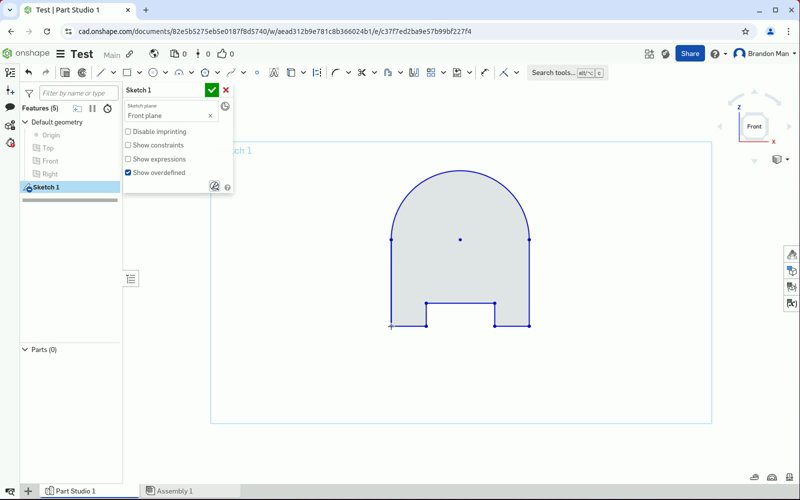
key_down(shift)
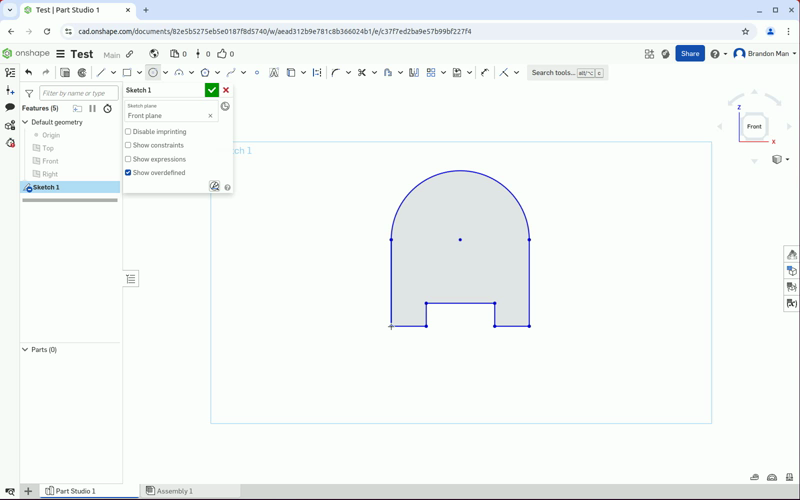
mouse_move(460, 239)
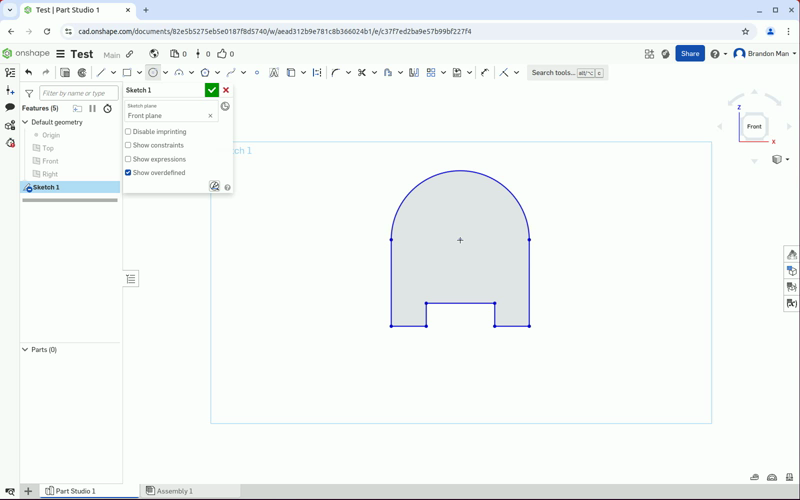
click(460, 239)
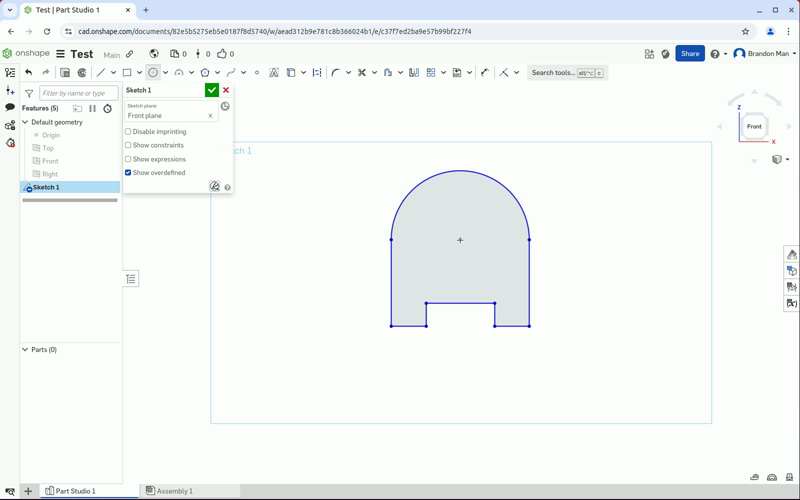
key_up(shift)
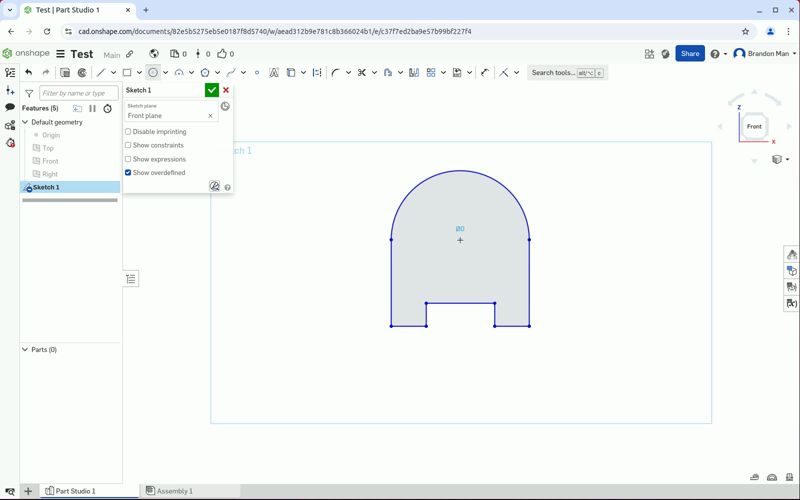
mouse_move(495, 239)
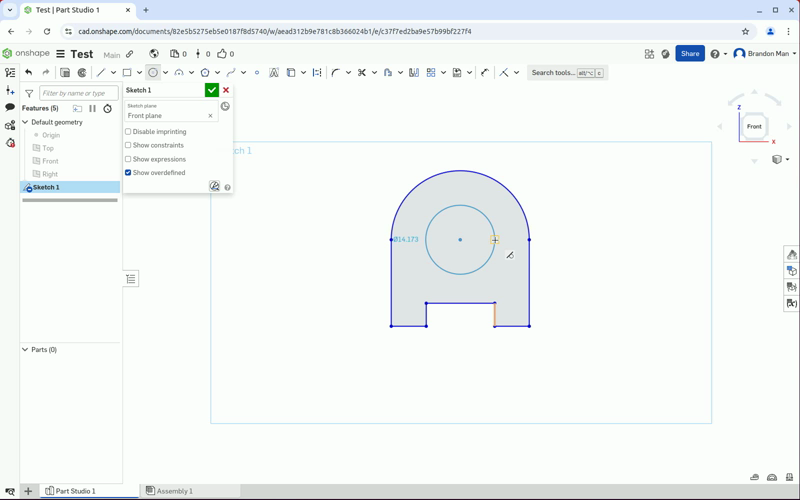
click(495, 239)
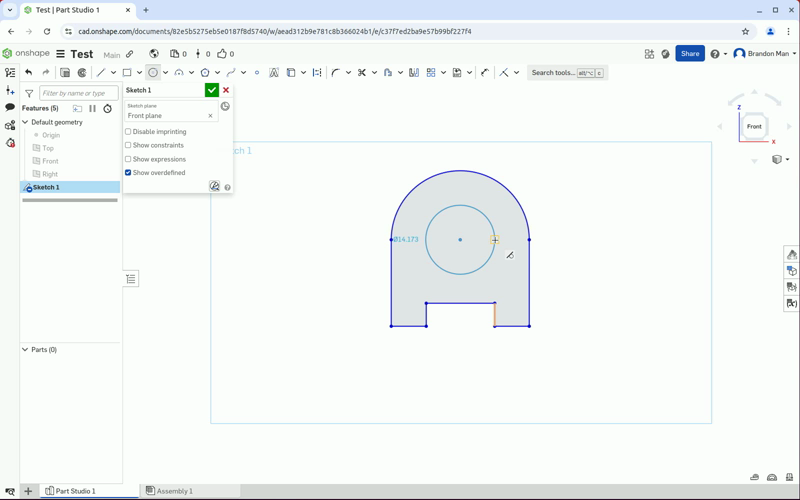
key(esc)
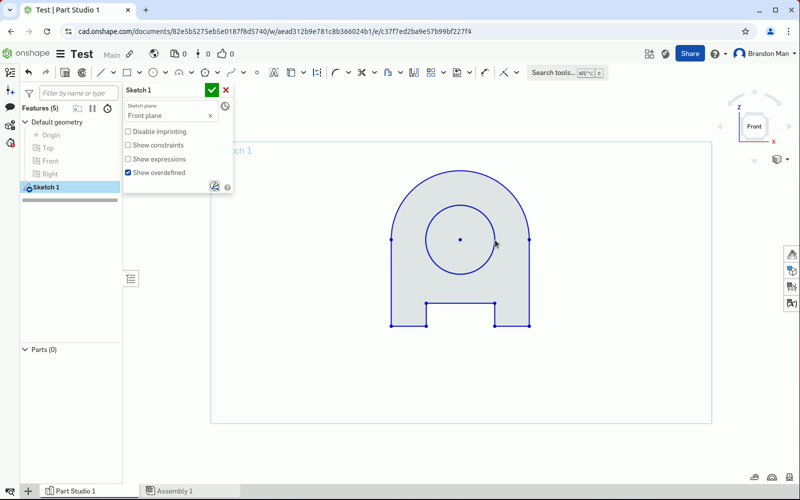
mouse_move(409, 300)
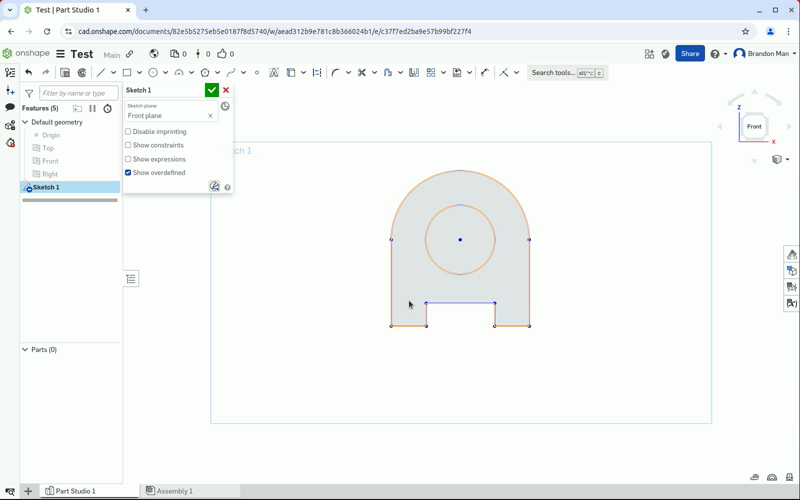
click(409, 300)
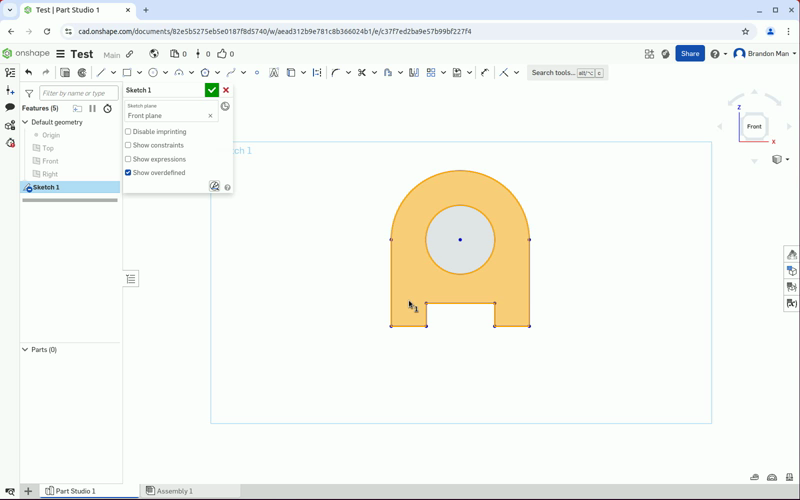
mouse_move(73, 352)
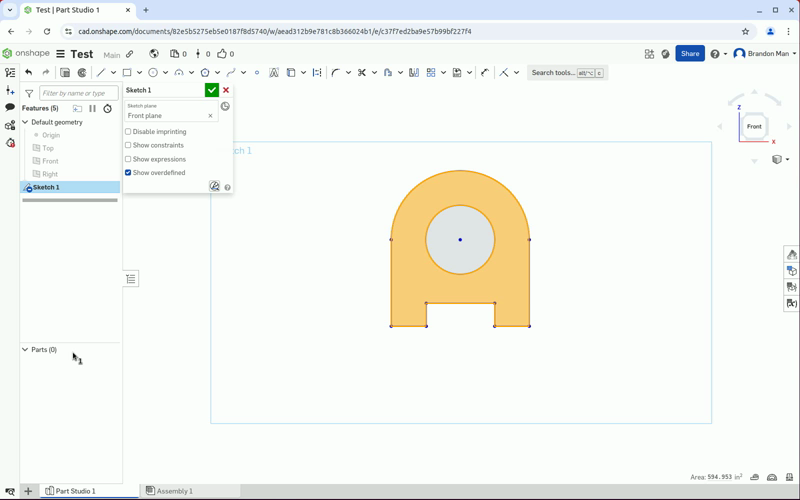
key(shift+y)
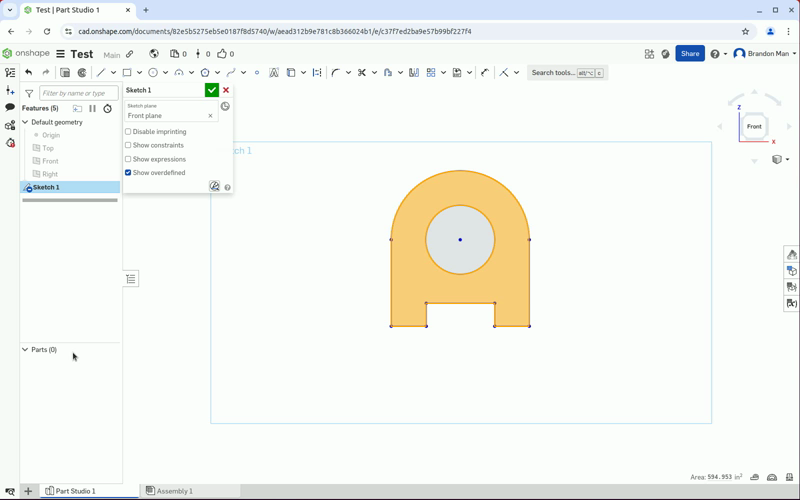
key(shift+e)
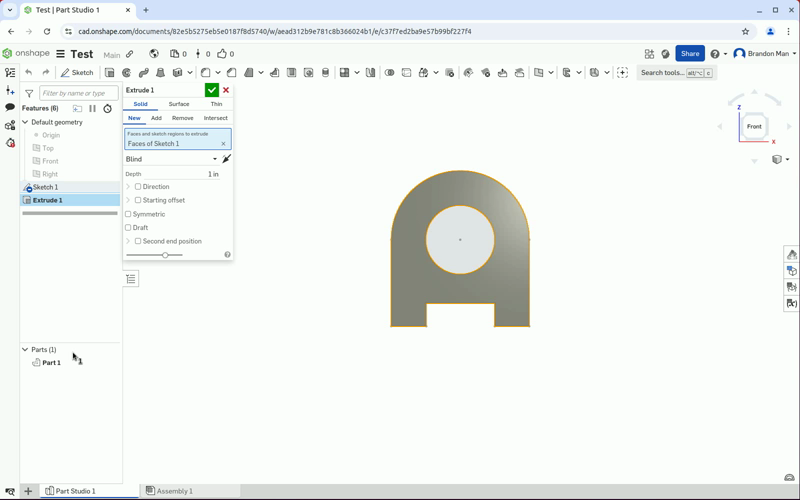
mouse_move(143, 106)
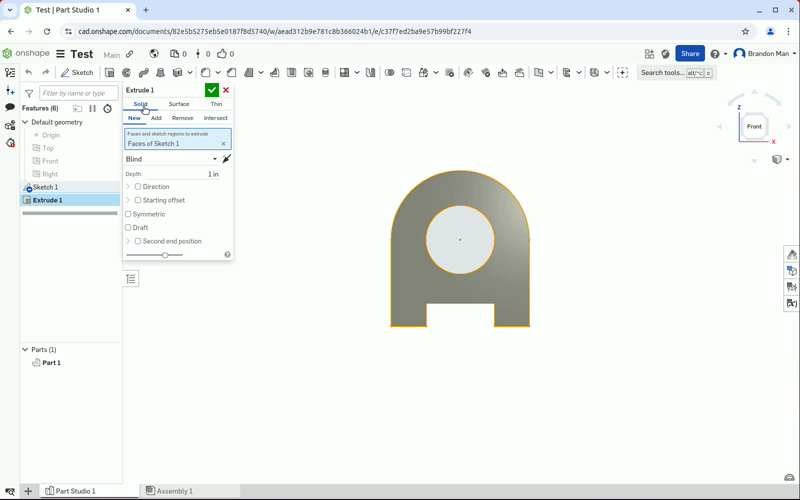
click(143, 106)
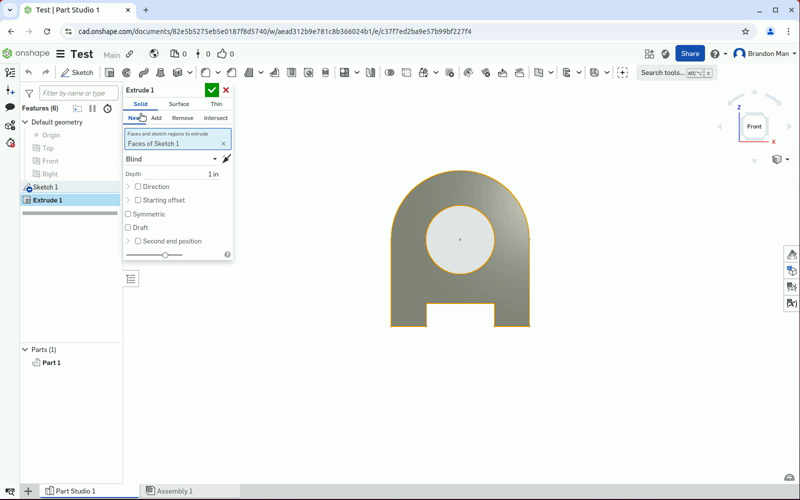
mouse_move(137, 120)
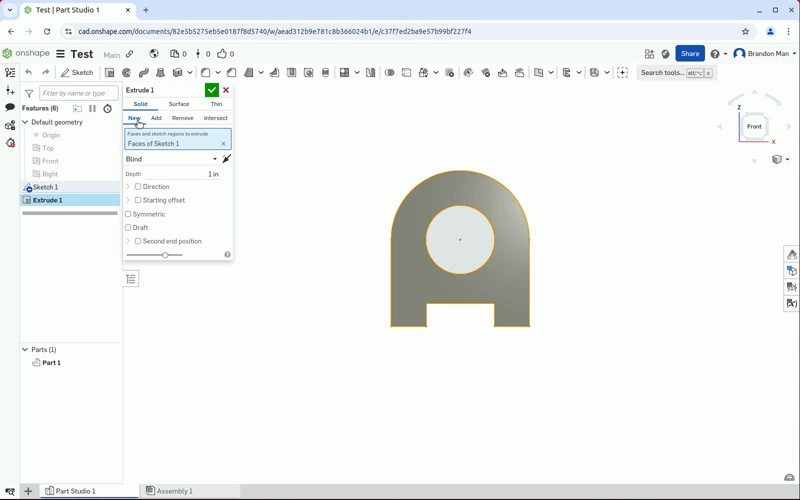
click(137, 120)
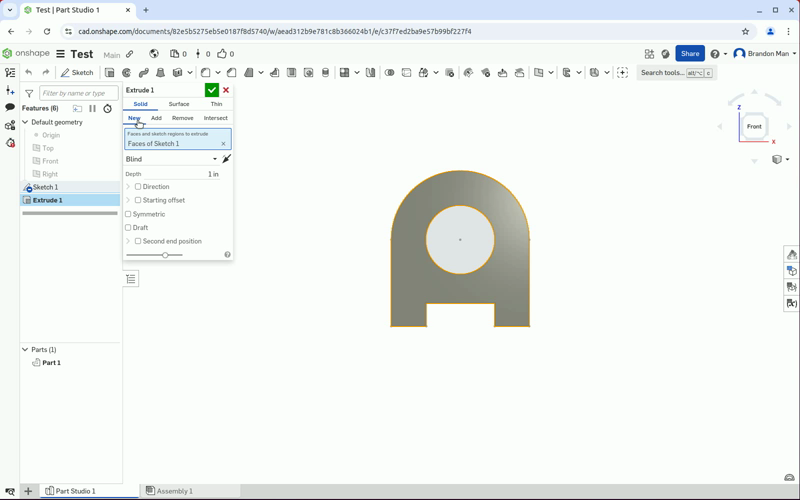
key(tab, 4)
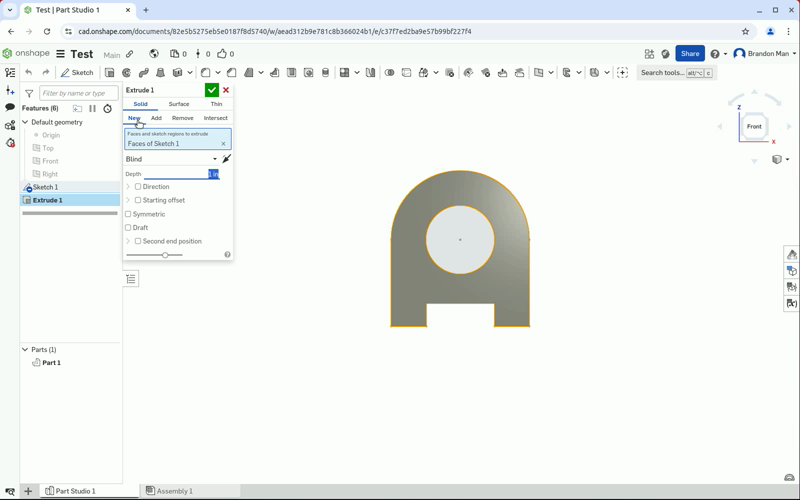
text(9.388)
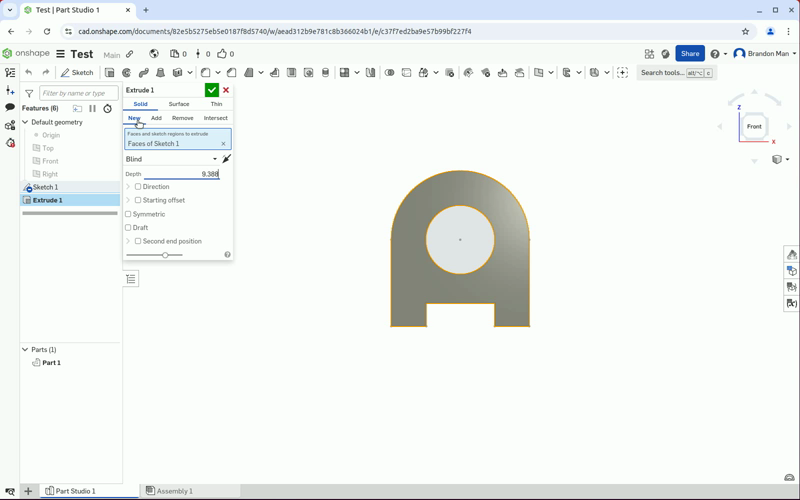
key(enter)
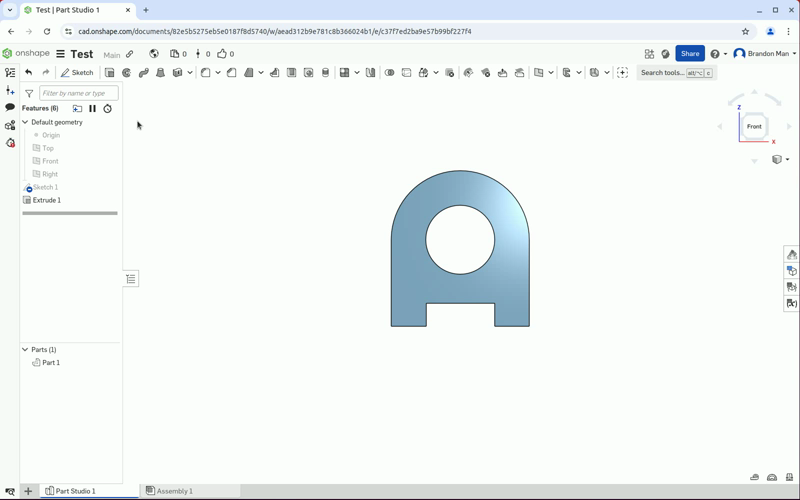
key(shift+h)
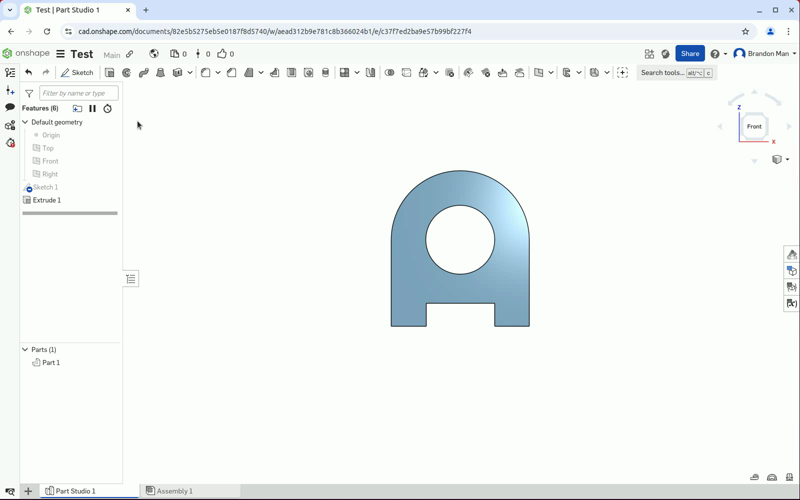
key(shift+h)
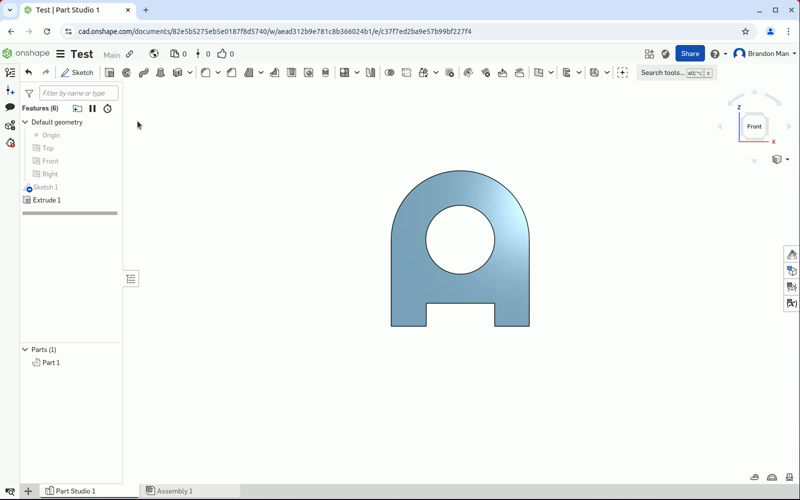
mouse_move(73, 189)
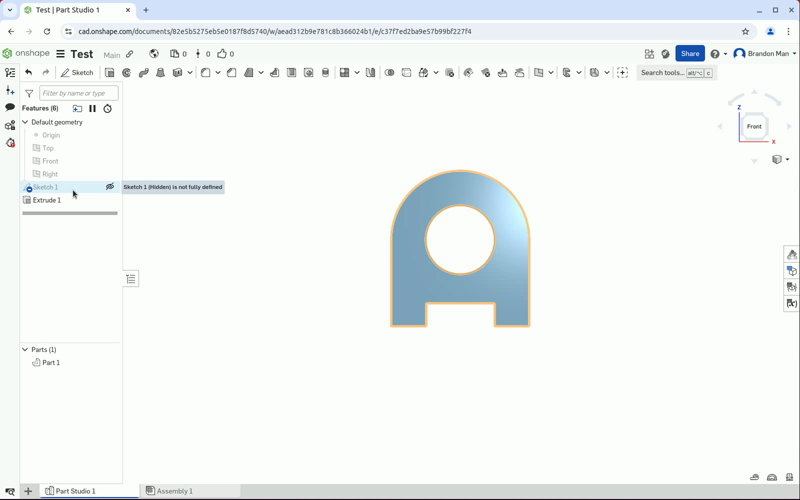
click(73, 189)
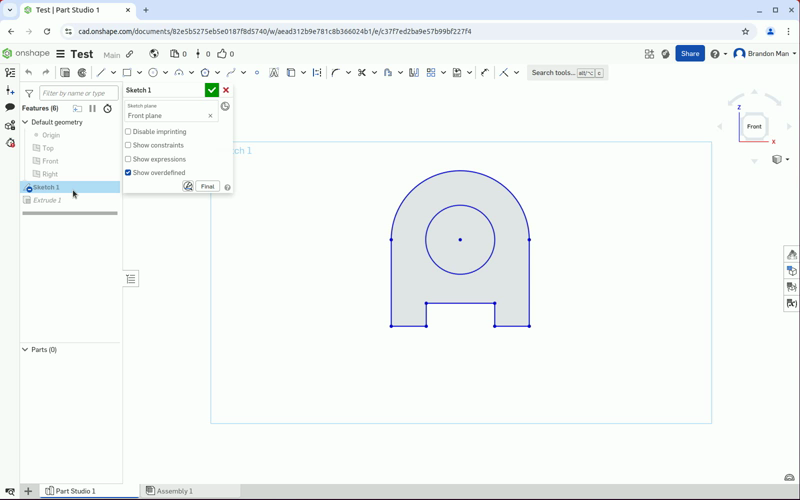
mouse_move(229, 92)
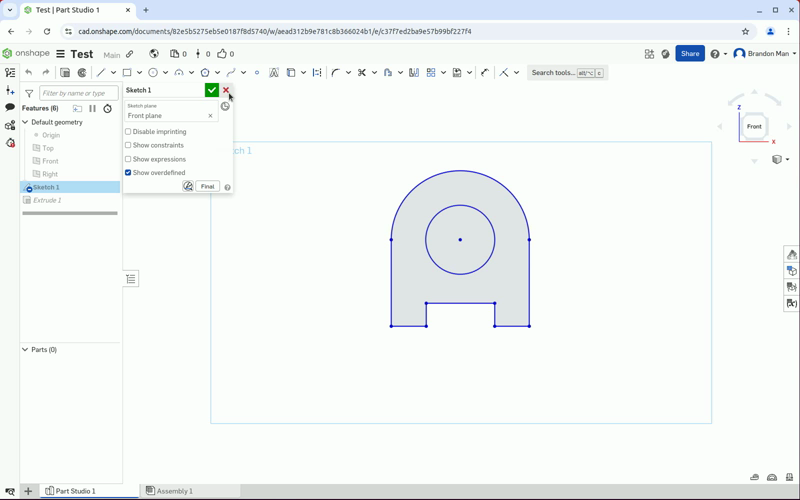
click(229, 92)
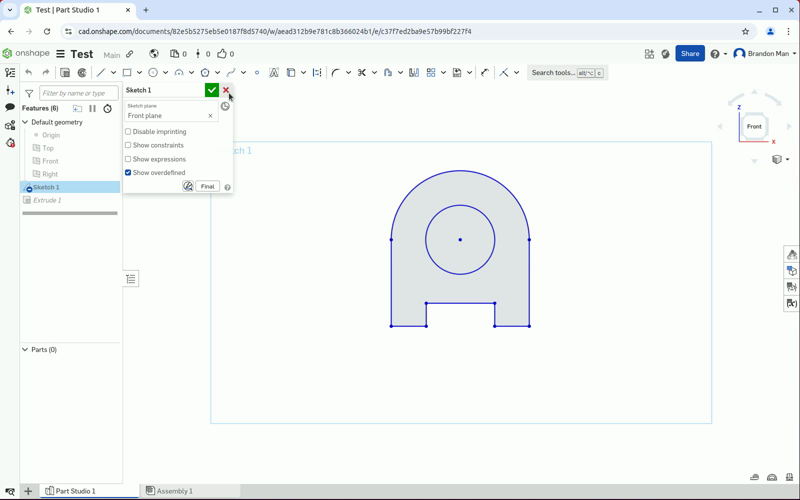
key(shift+s)
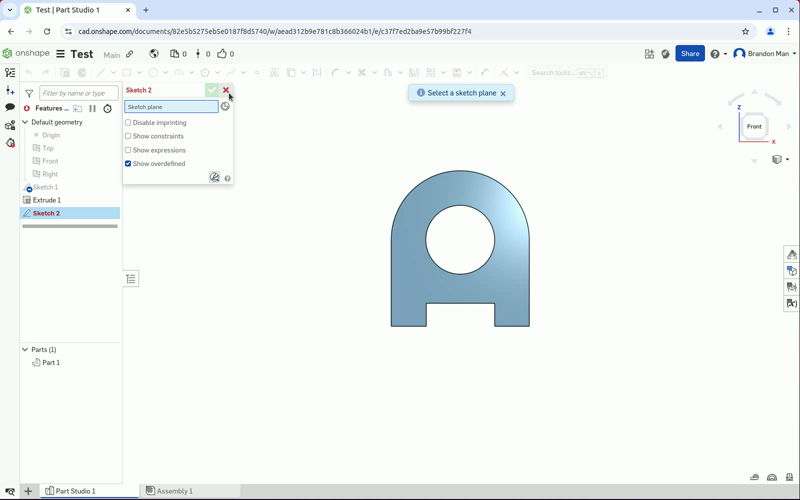
mouse_move(73, 163)
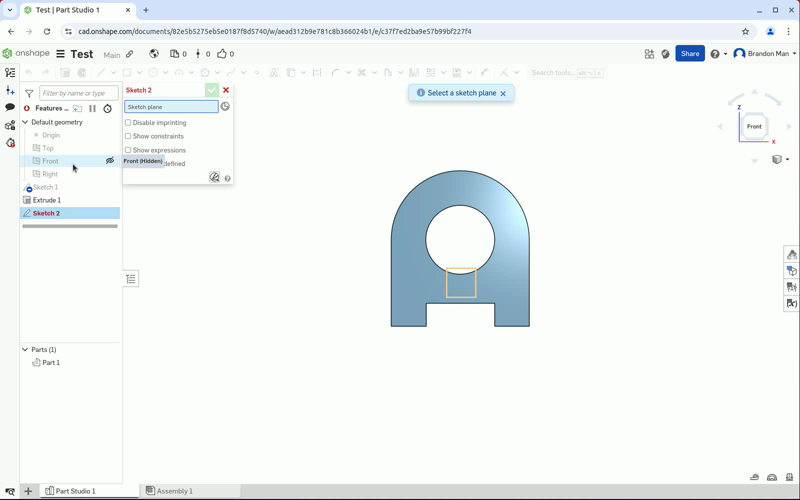
click(73, 163)
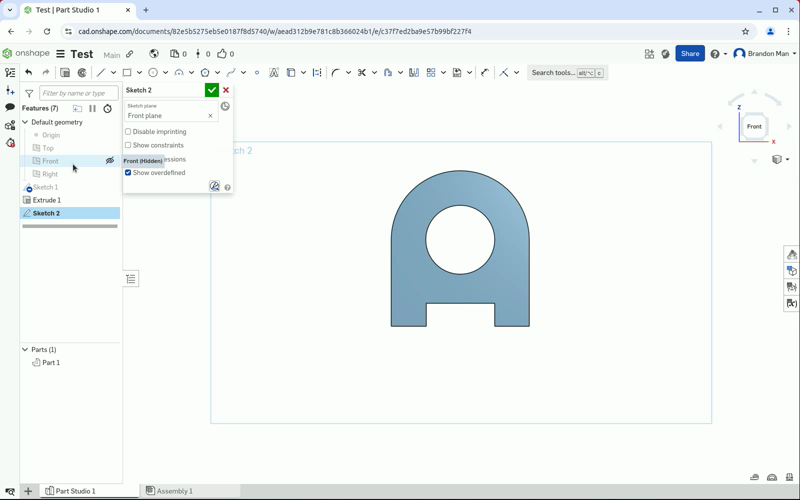
mouse_move(73, 352)
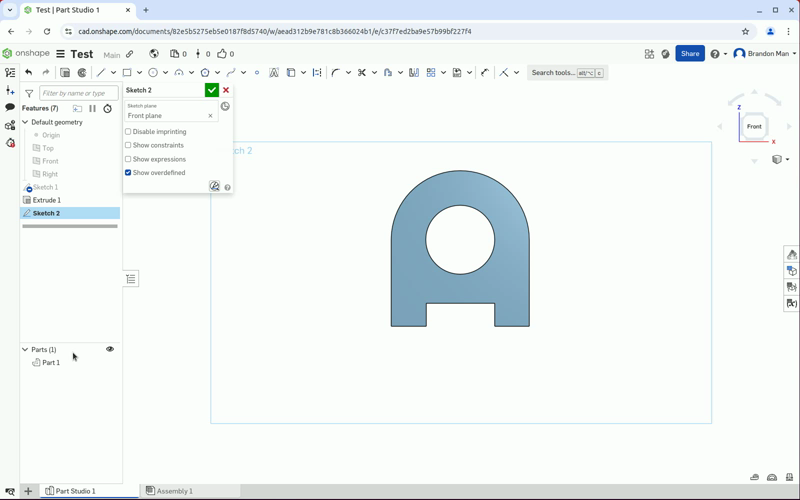
key(y)
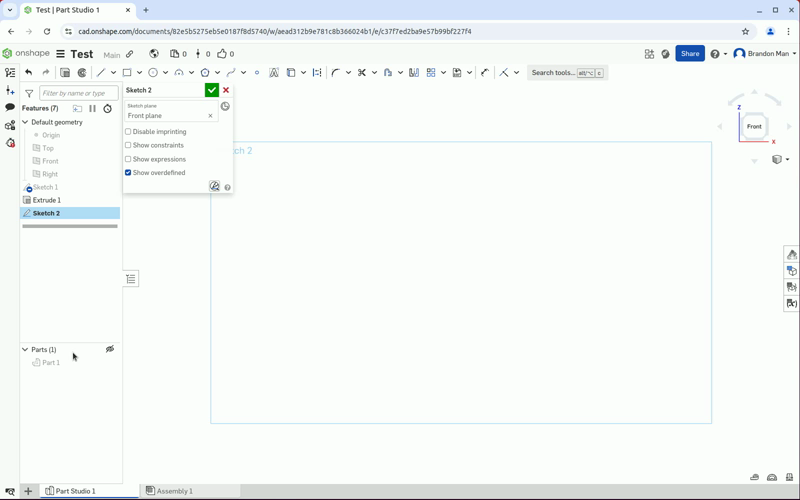
key(l)
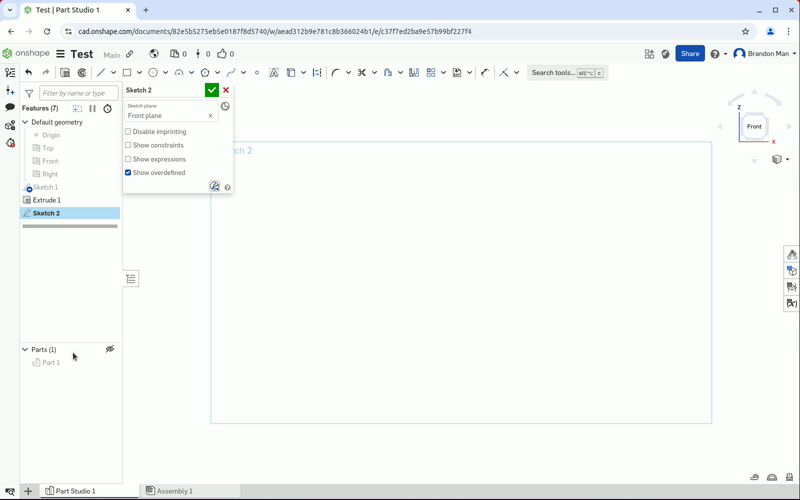
key_down(shift)
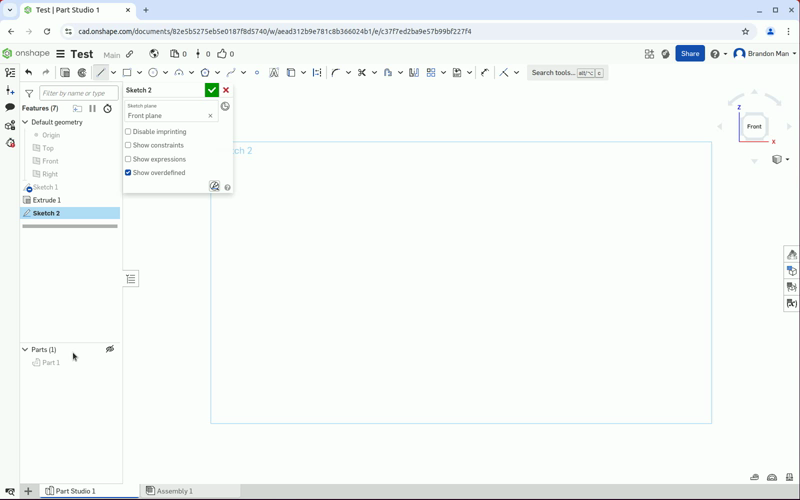
mouse_move(391, 326)
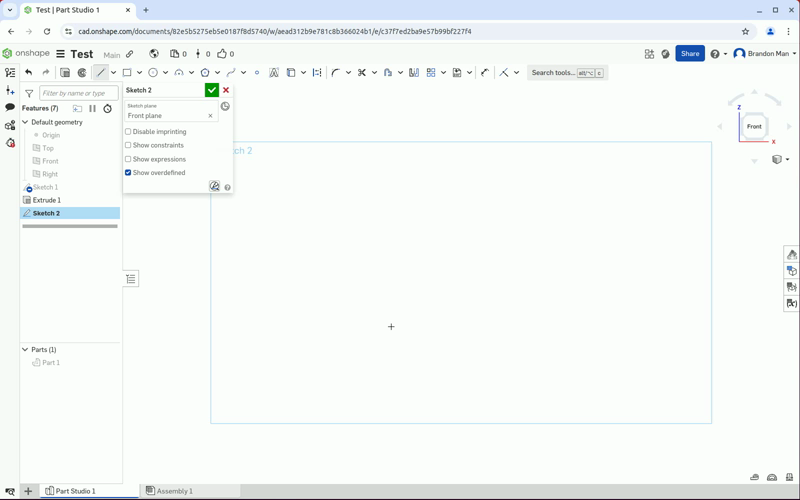
click(391, 326)
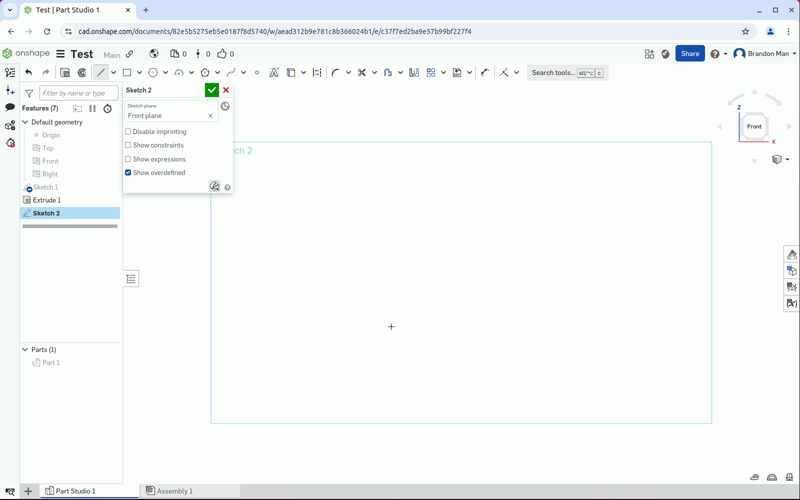
key_up(shift)
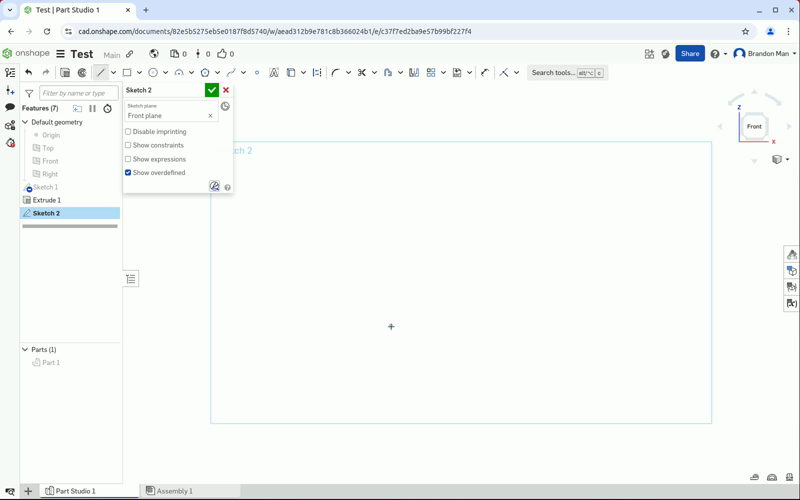
key_down(shift)
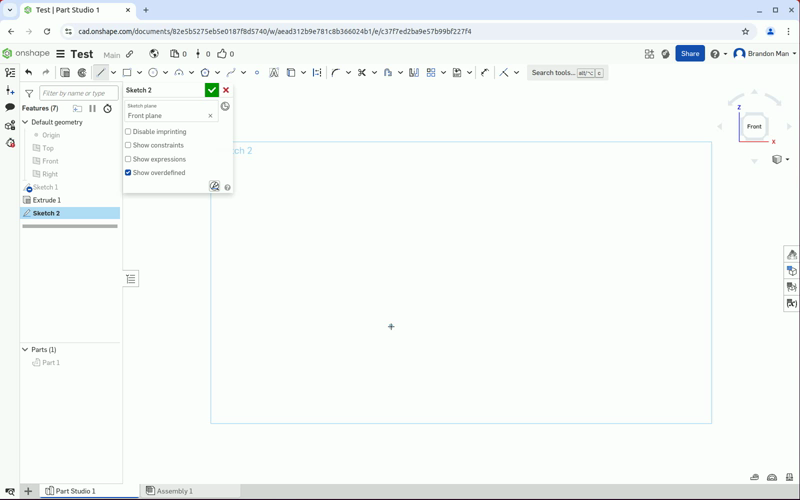
mouse_move(421, 326)
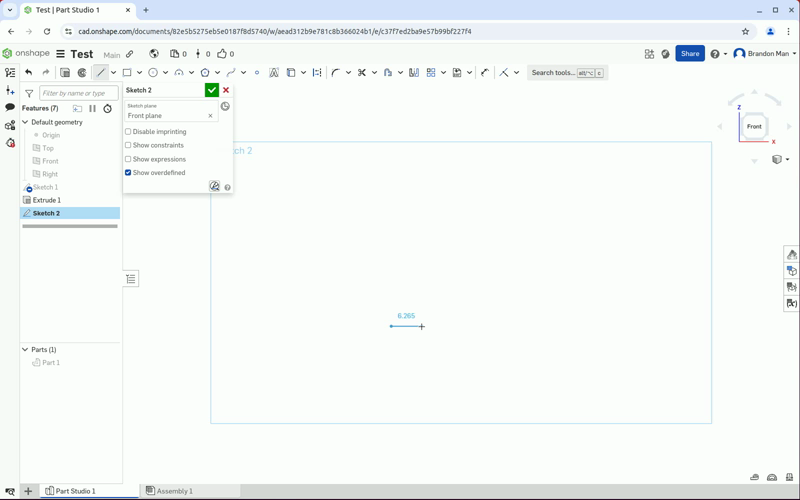
mouse_move(426, 326)
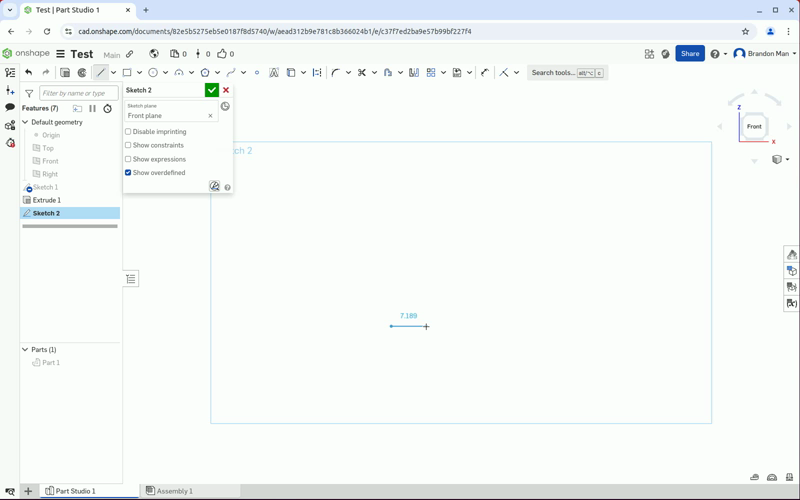
click(426, 326)
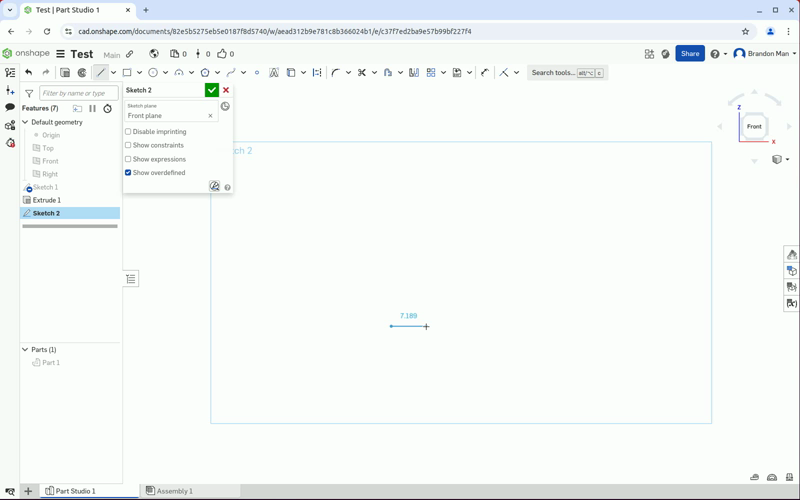
key_up(shift)
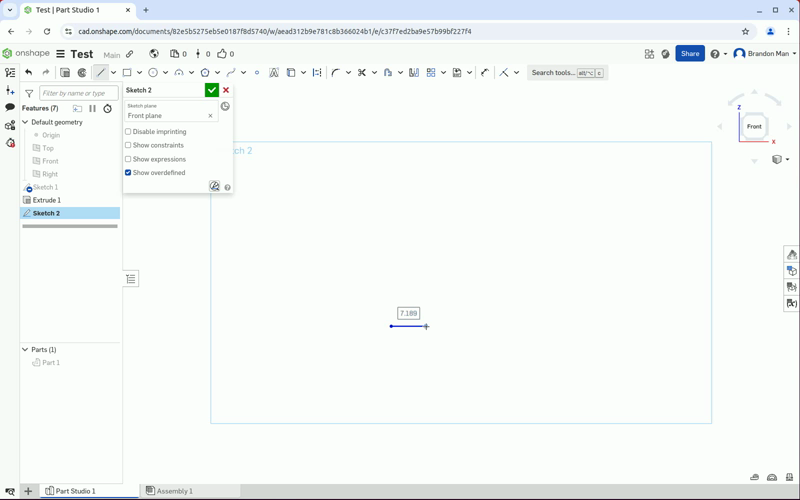
key_down(shift)
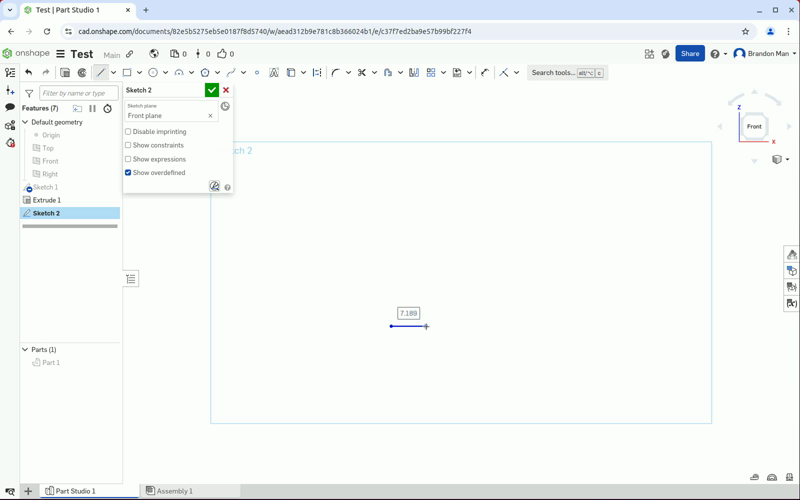
mouse_move(456, 326)
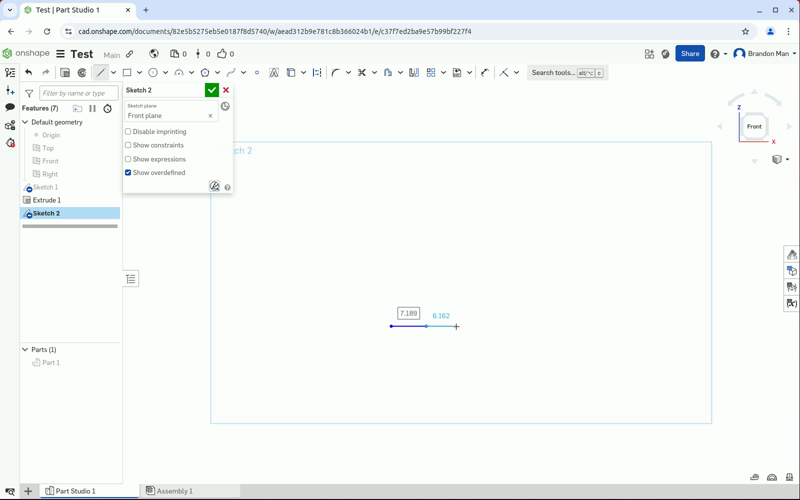
mouse_move(426, 303)
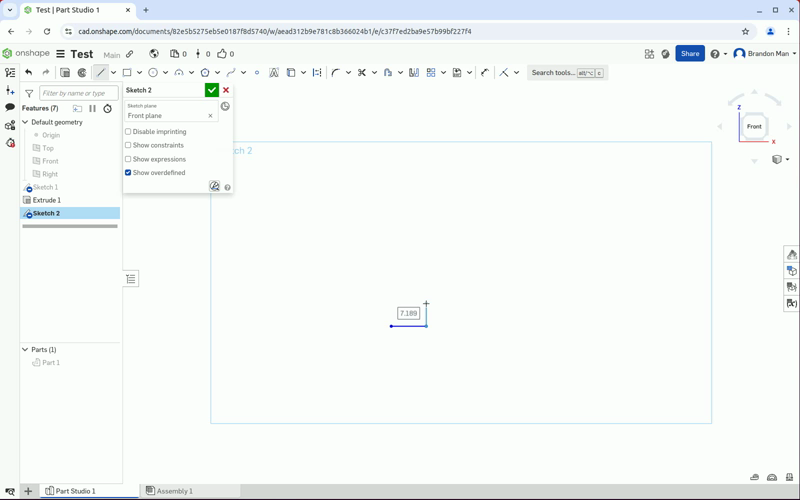
click(426, 303)
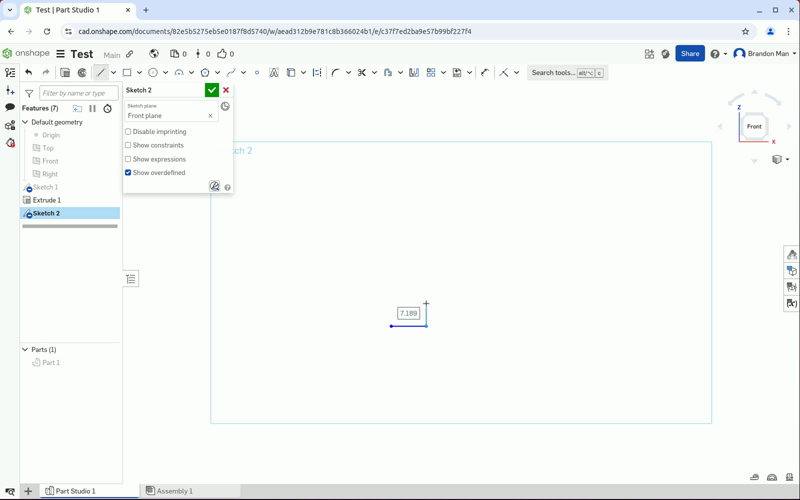
key_up(shift)
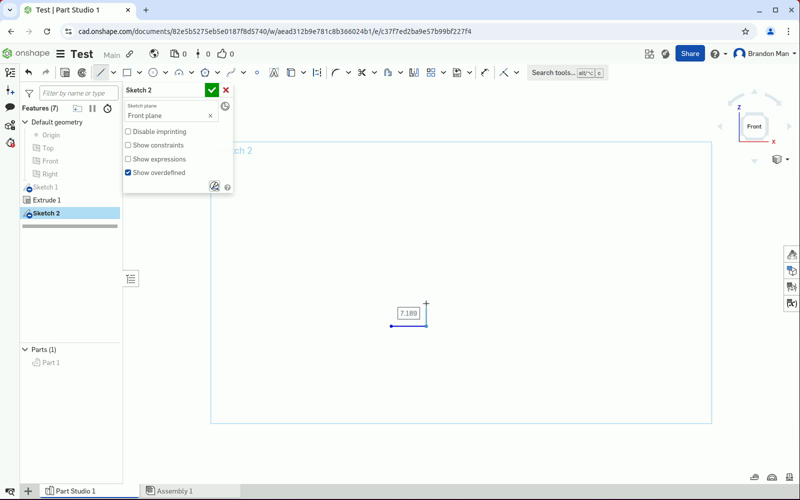
key_down(shift)
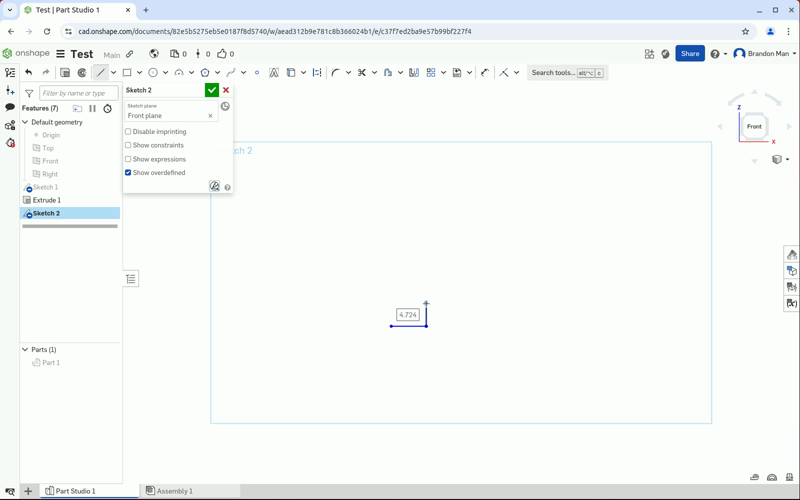
mouse_move(494, 303)
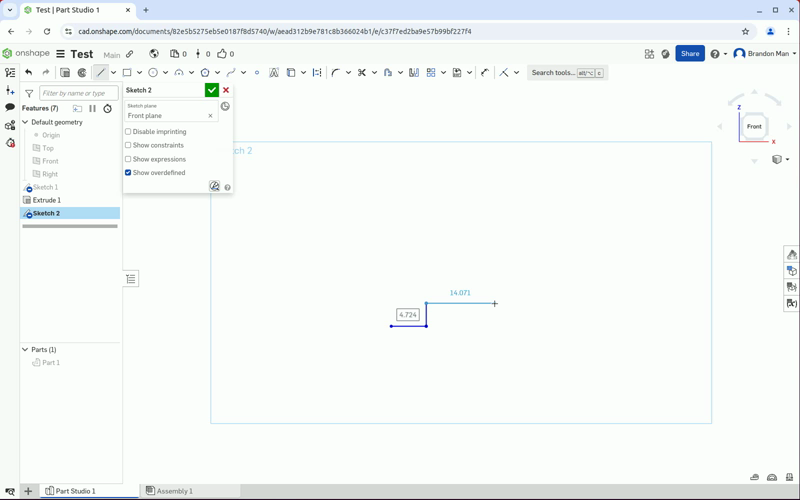
click(494, 303)
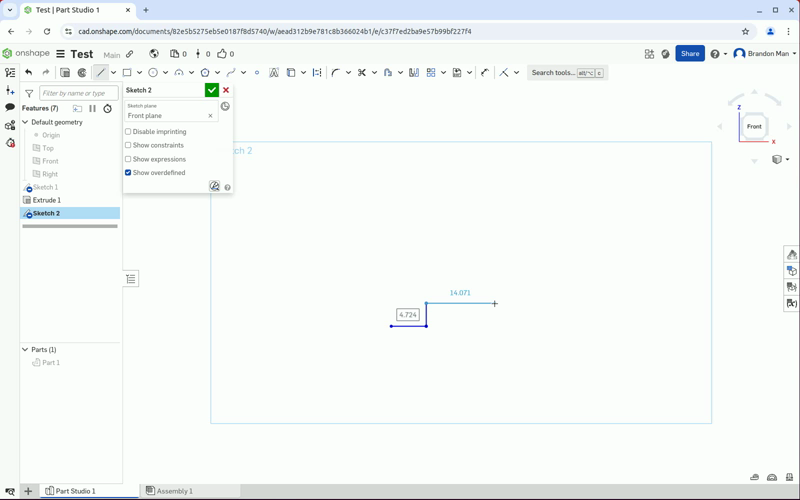
key_up(shift)
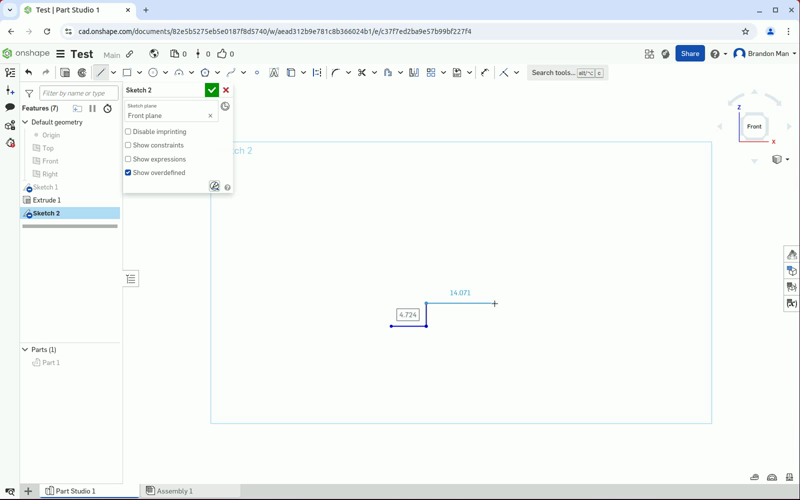
key_down(shift)
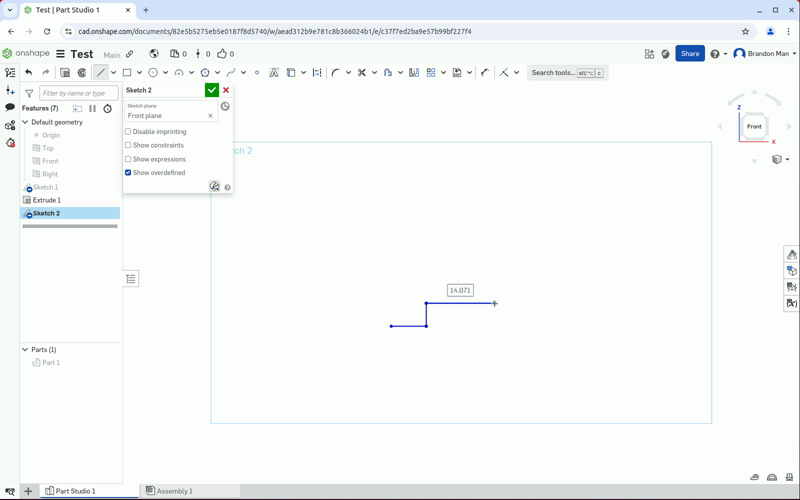
mouse_move(524, 303)
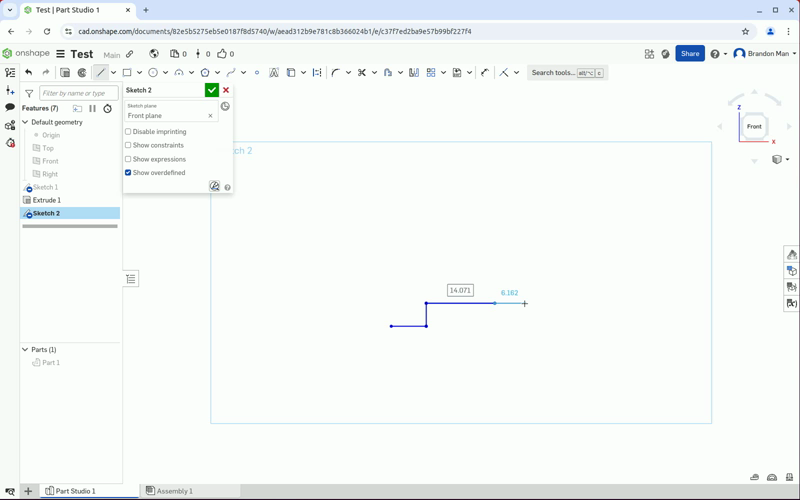
mouse_move(494, 326)
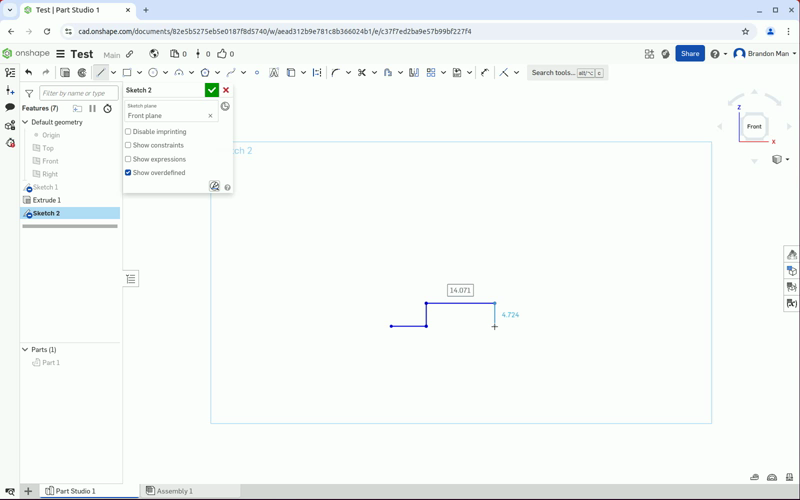
click(494, 326)
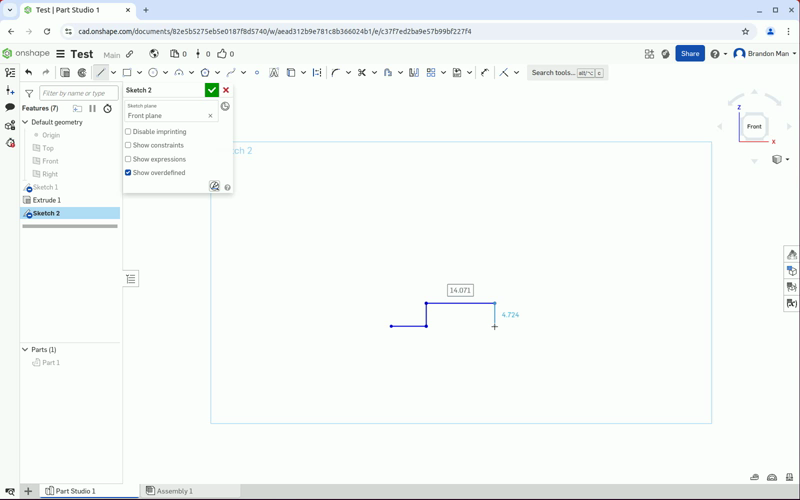
key_up(shift)
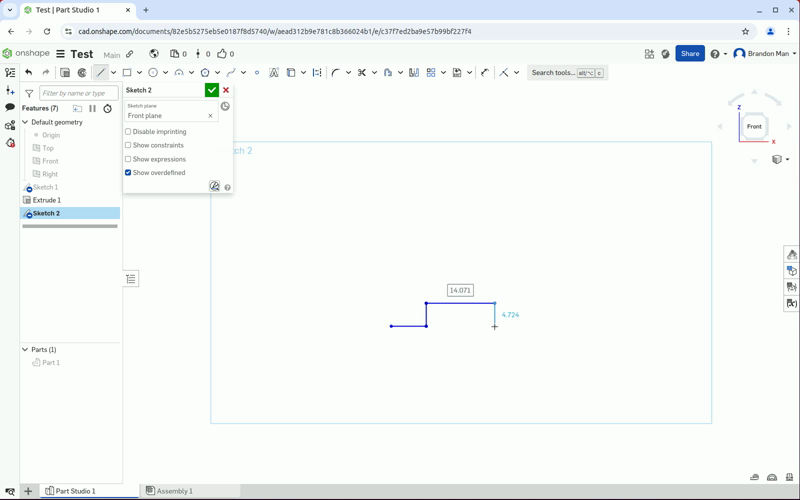
key_down(shift)
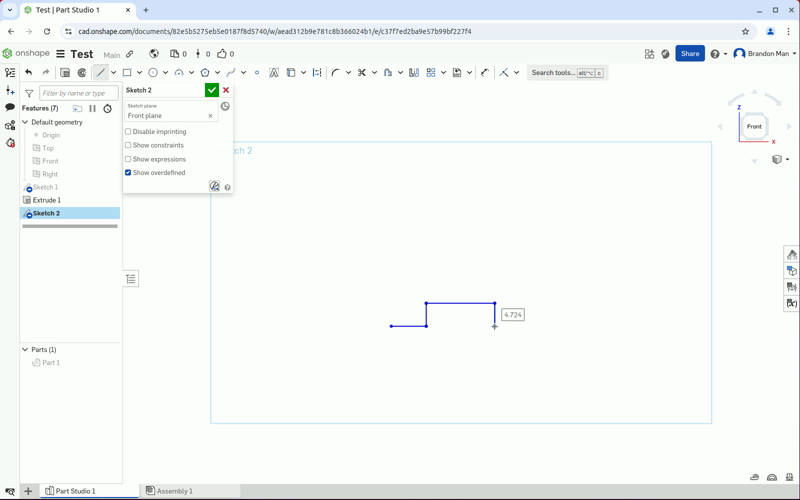
mouse_move(524, 326)
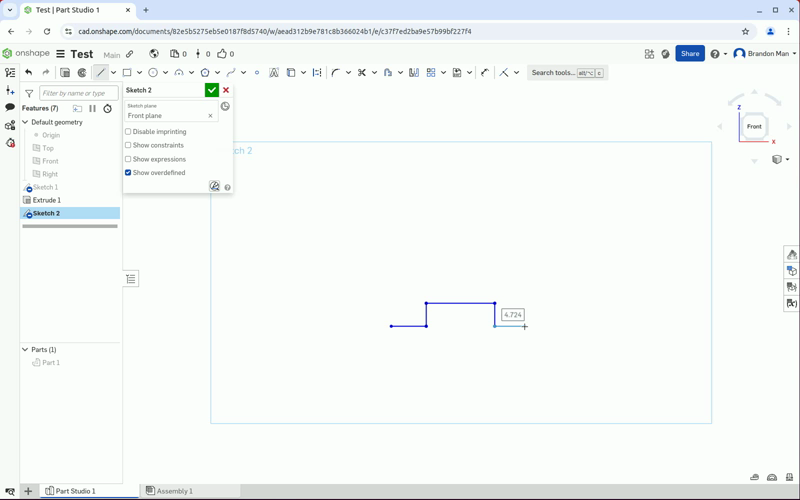
mouse_move(529, 326)
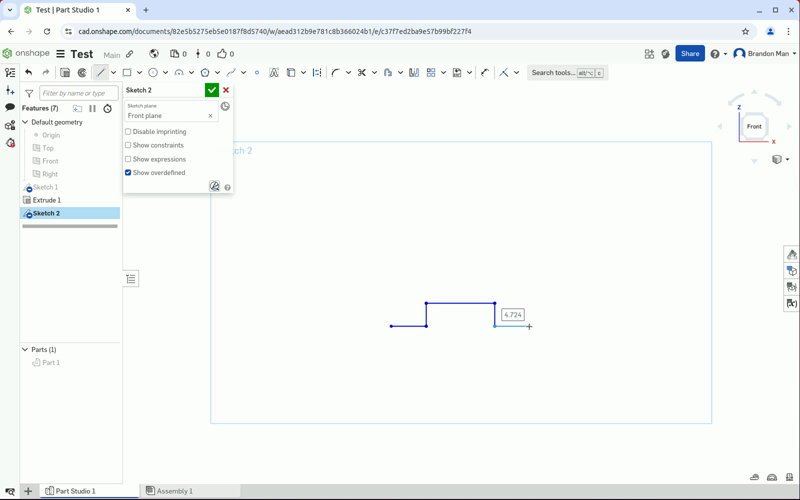
click(529, 326)
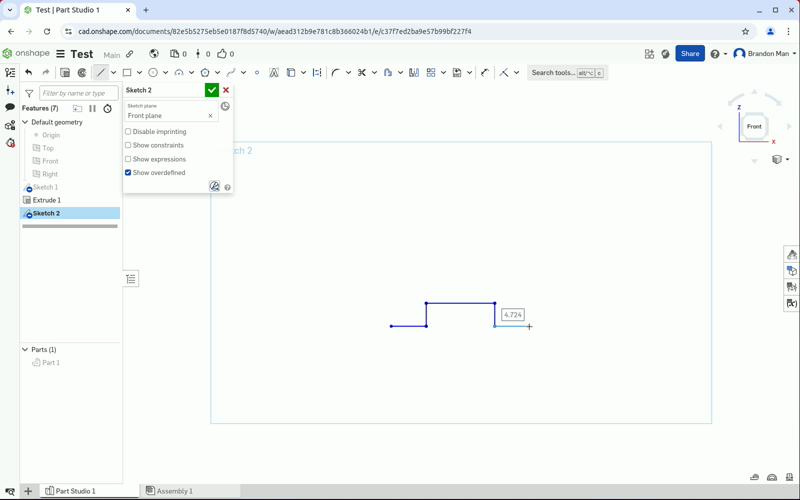
key_up(shift)
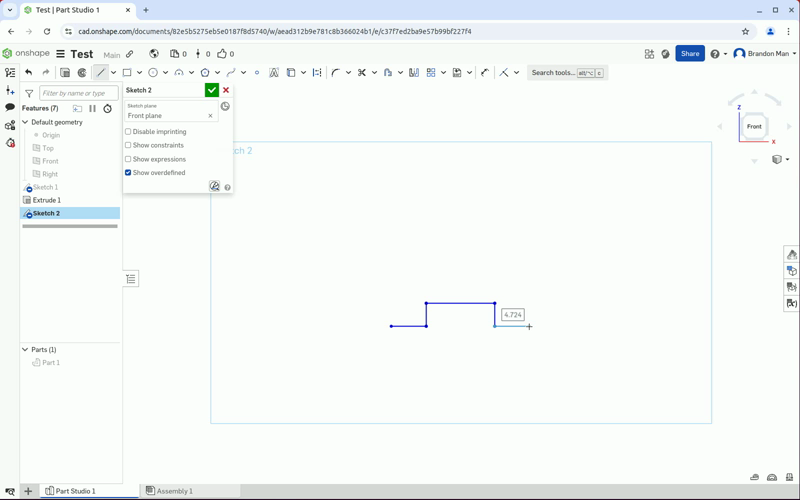
key_down(shift)
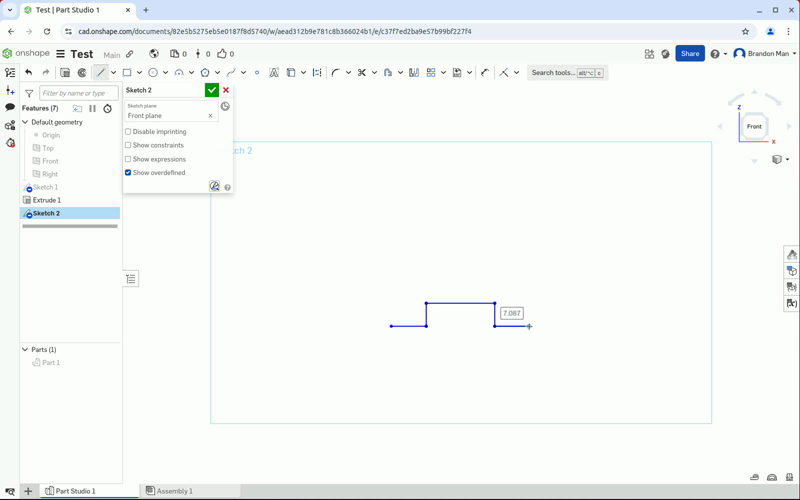
mouse_move(529, 239)
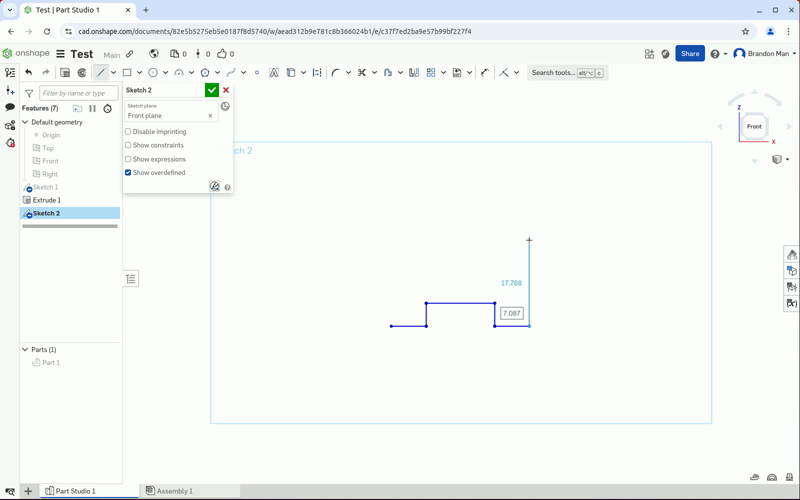
click(529, 239)
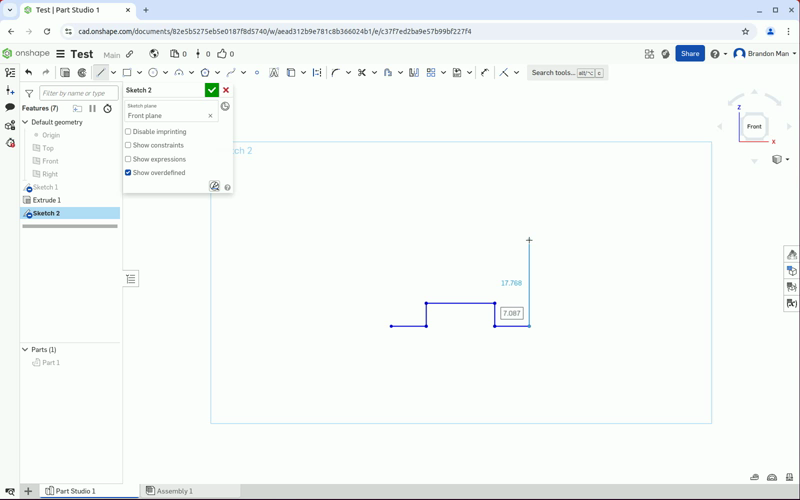
key_up(shift)
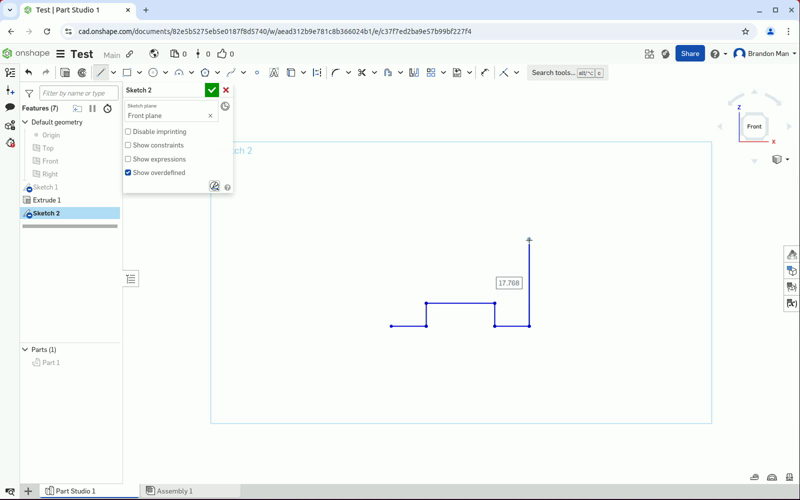
key(esc)
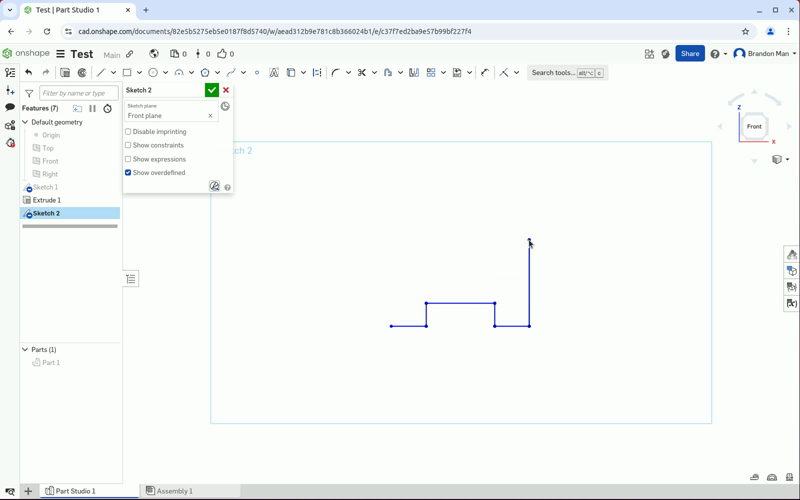
key(a)
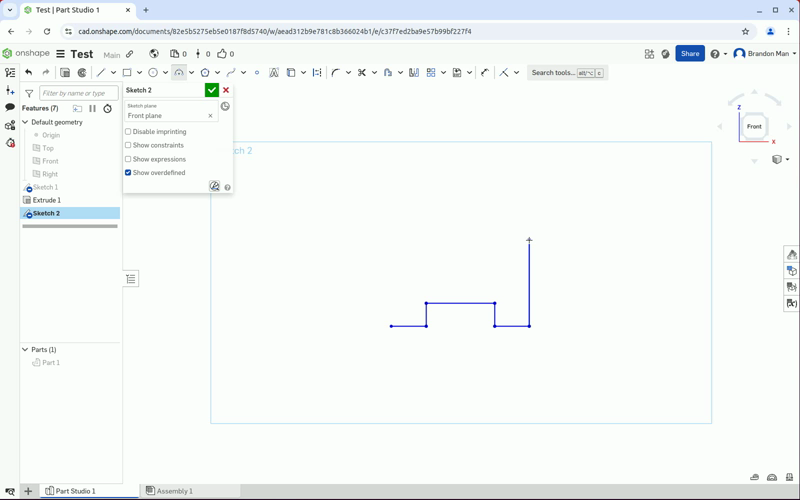
mouse_move(529, 239)
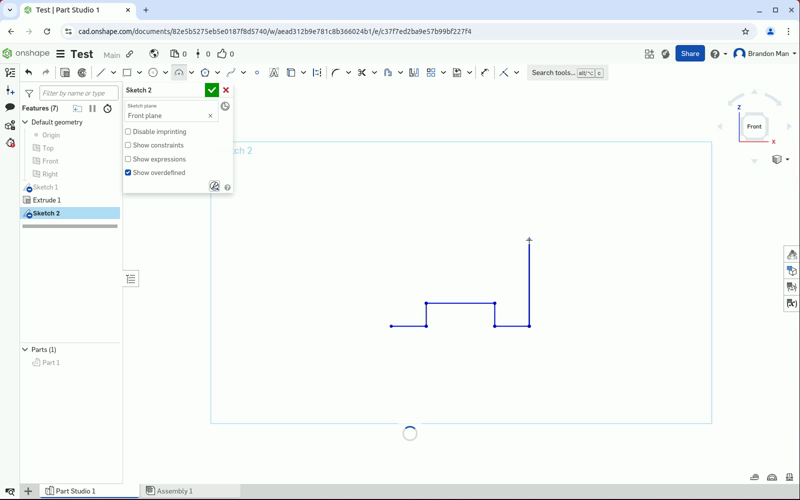
click(529, 239)
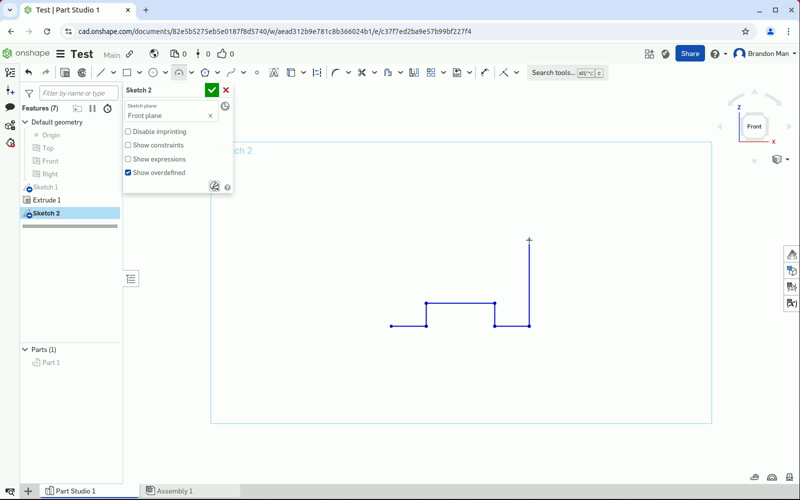
key_down(shift)
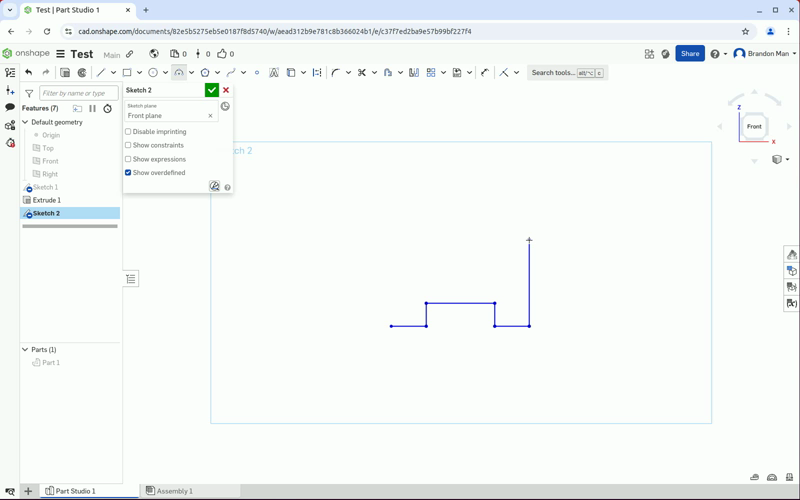
mouse_move(391, 239)
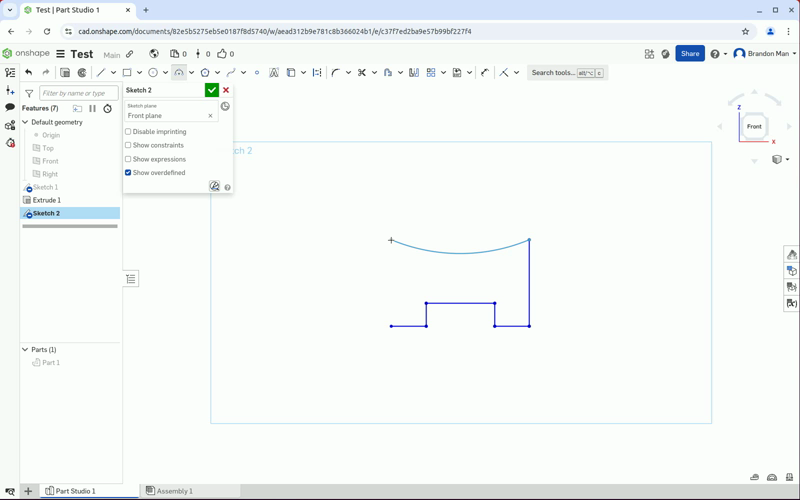
click(391, 239)
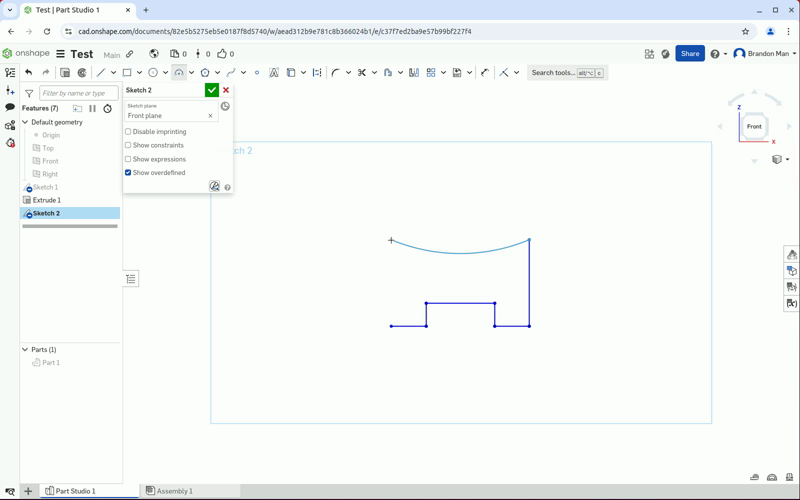
mouse_move(460, 170)
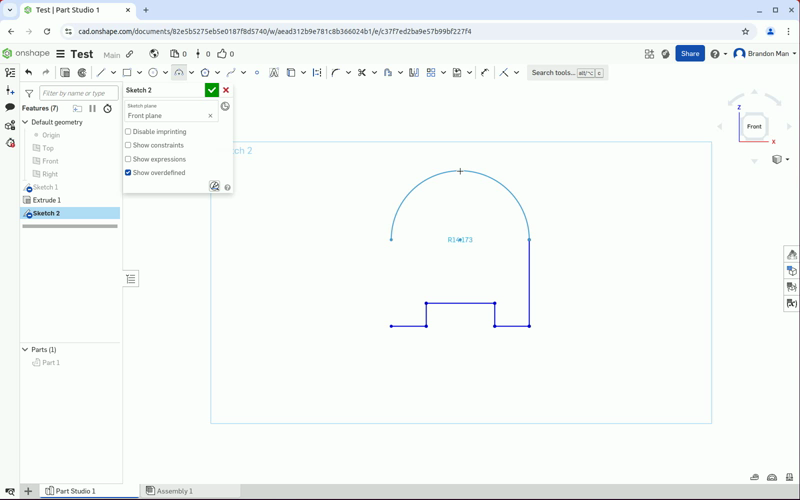
click(460, 170)
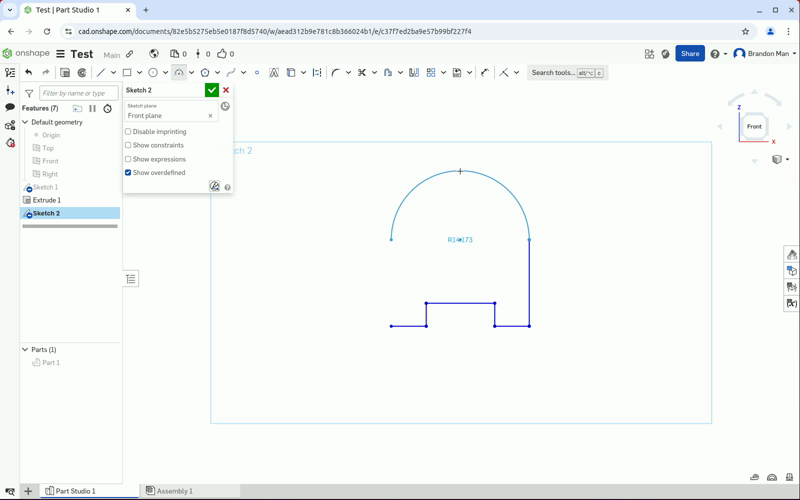
key_up(shift)
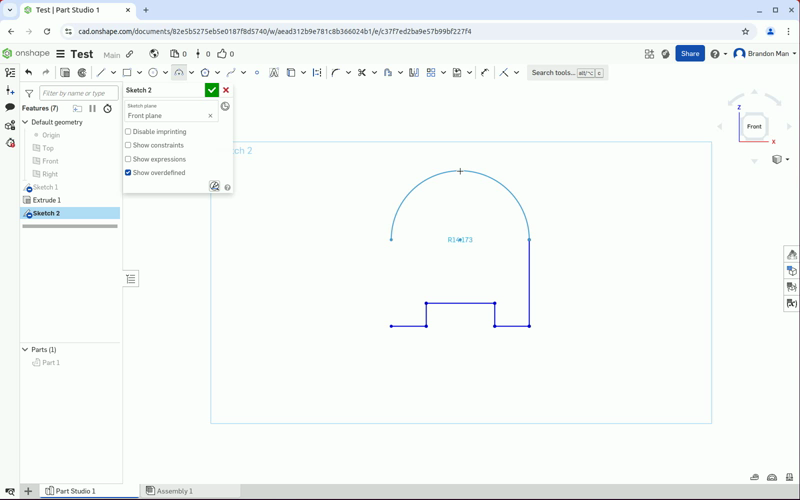
key(esc)
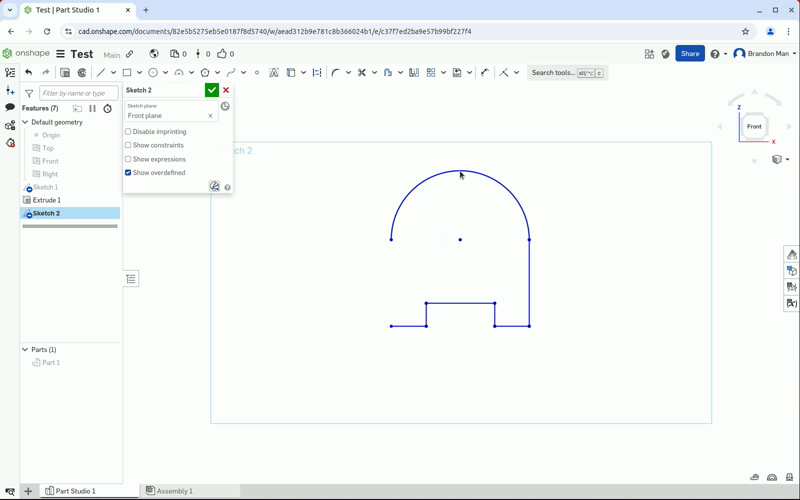
key(l)
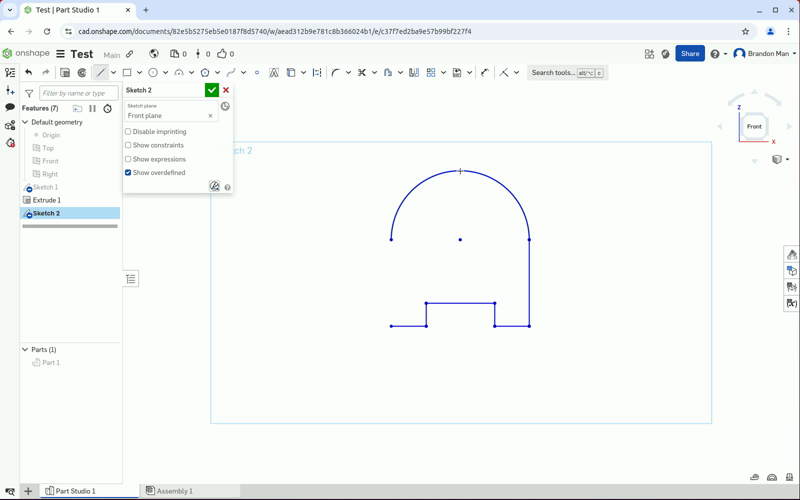
mouse_move(391, 239)
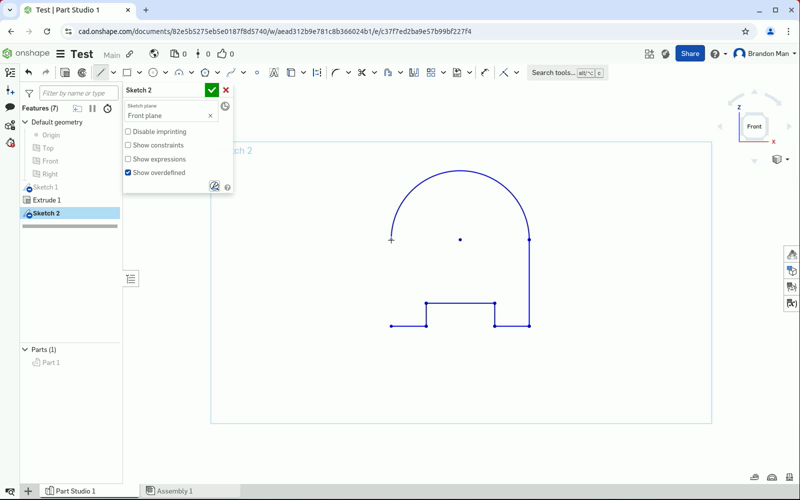
click(391, 239)
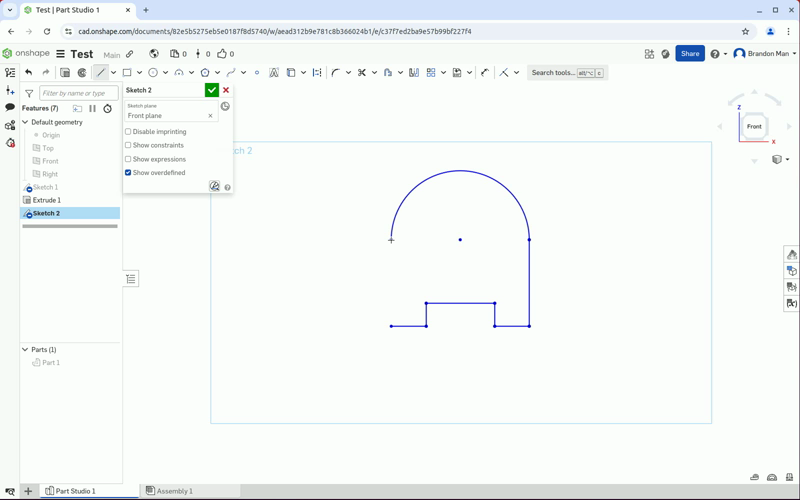
key_down(shift)
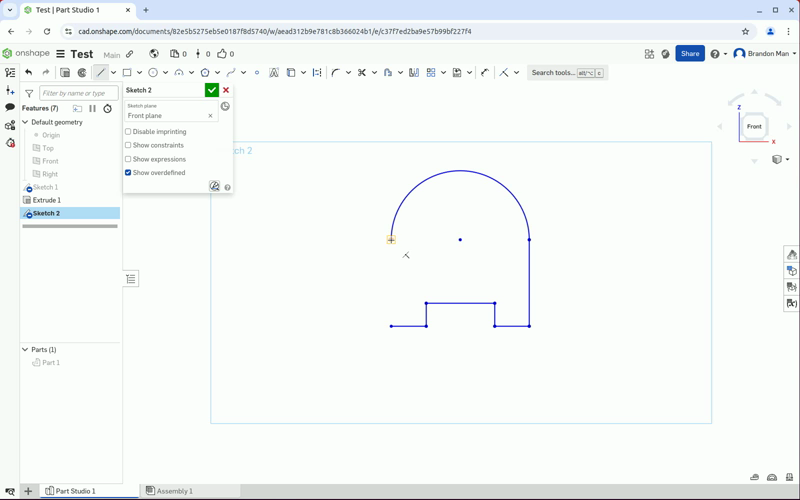
mouse_move(391, 326)
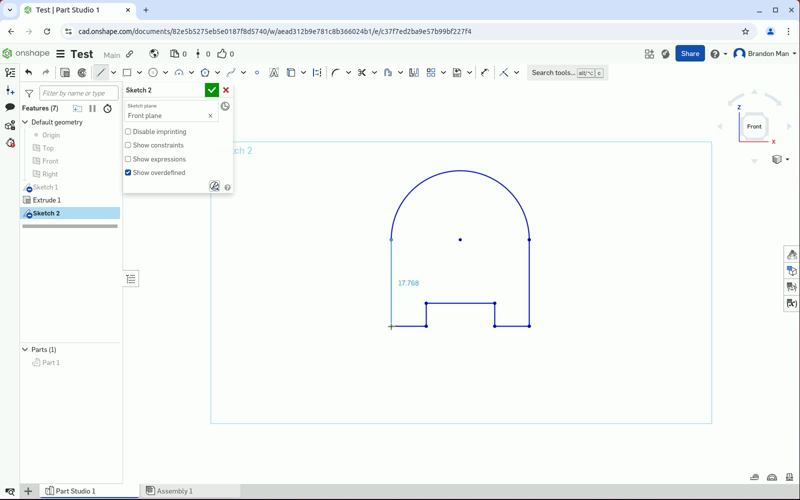
key_up(shift)
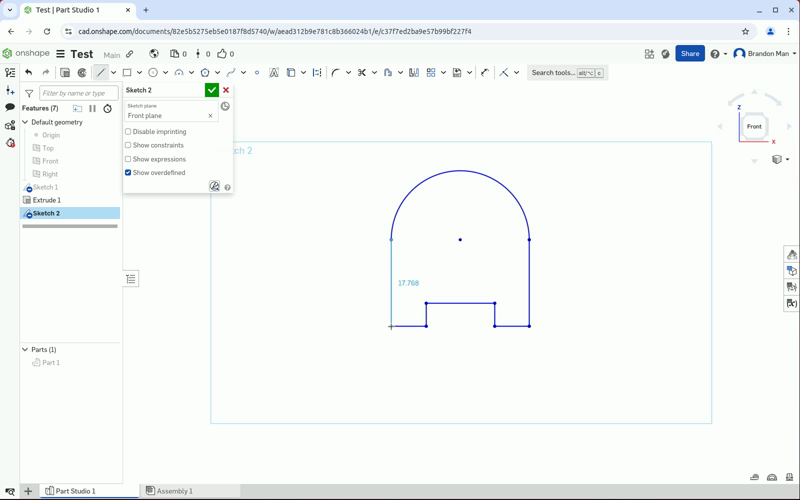
click(391, 326)
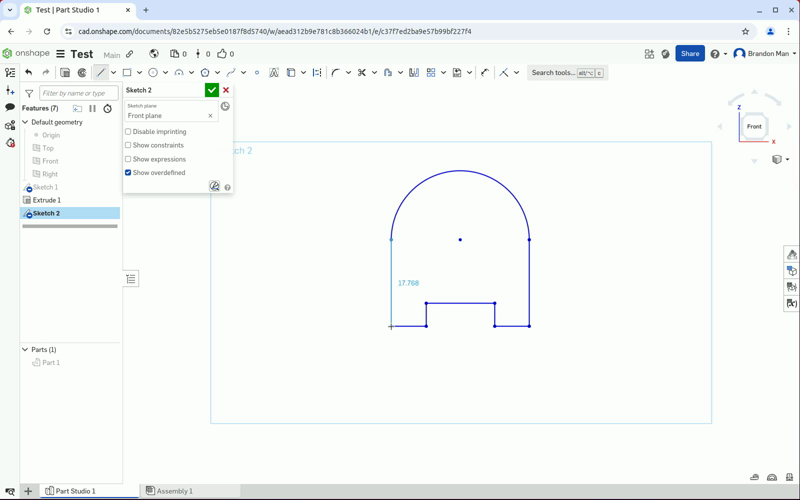
key(esc)
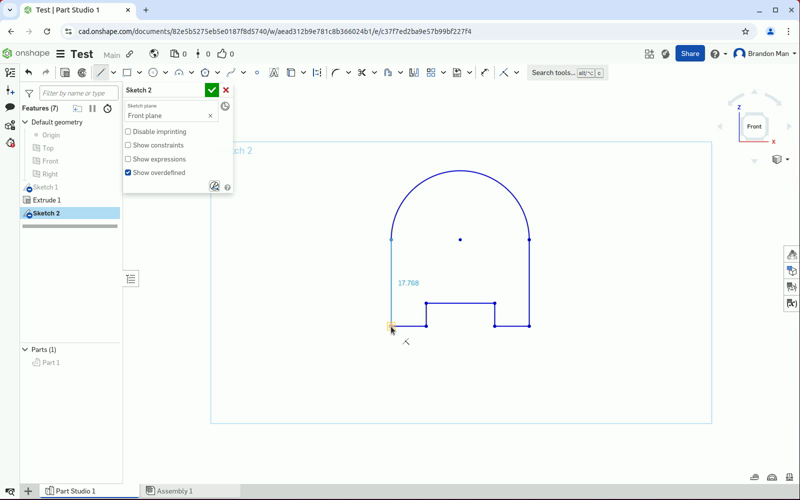
key(c)
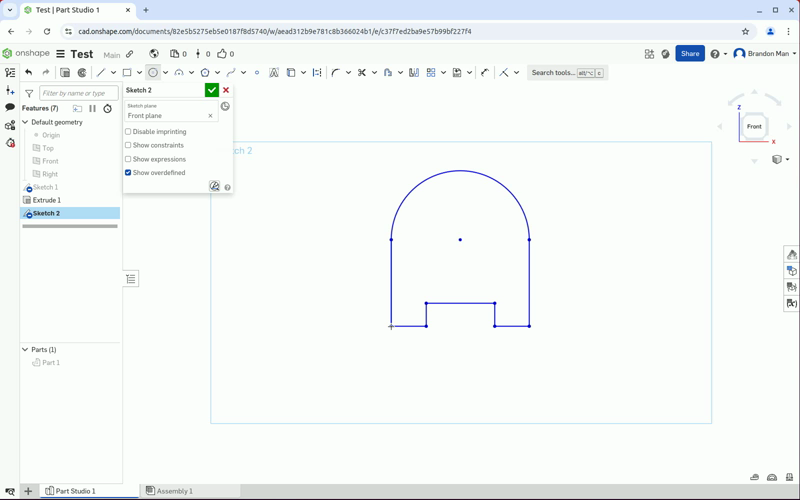
key_down(shift)
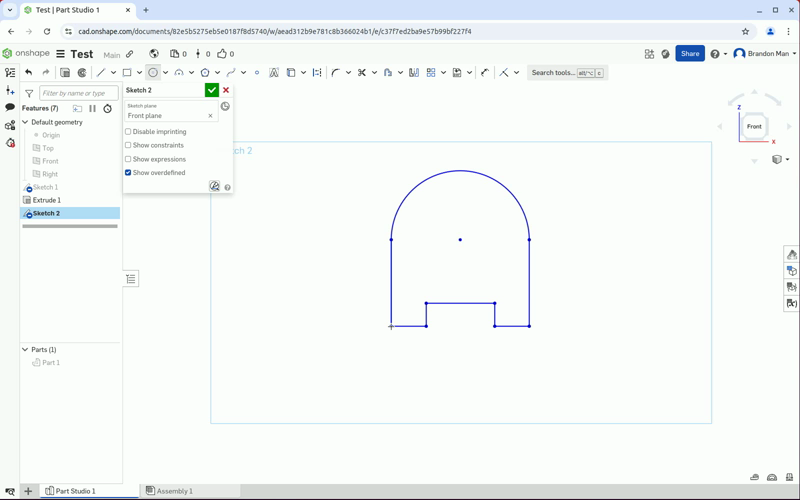
mouse_move(460, 239)
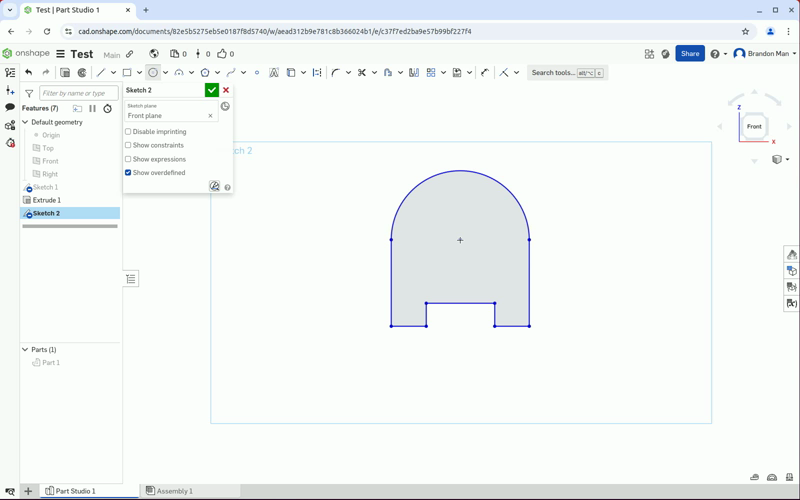
click(460, 239)
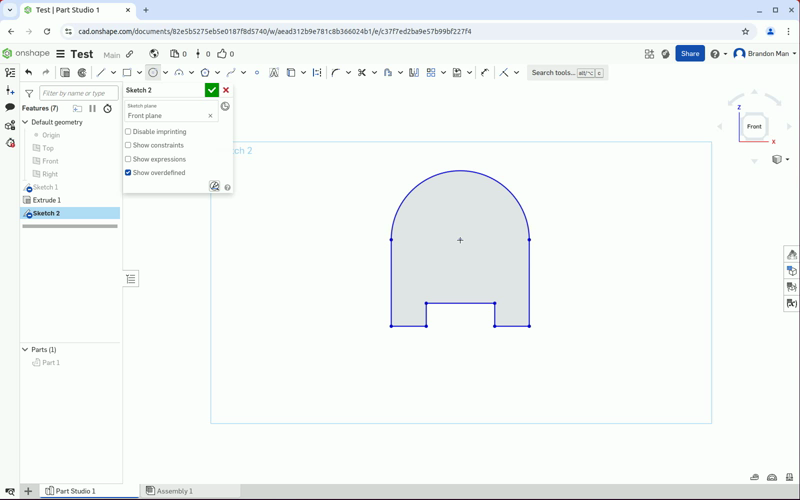
key_up(shift)
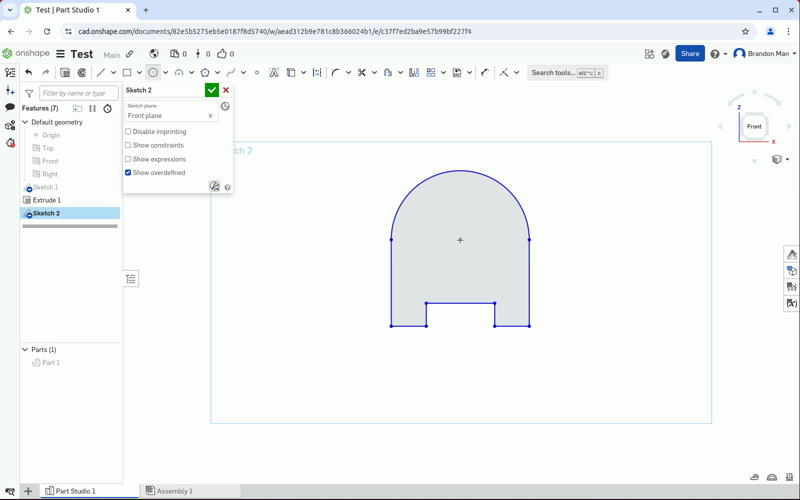
mouse_move(495, 239)
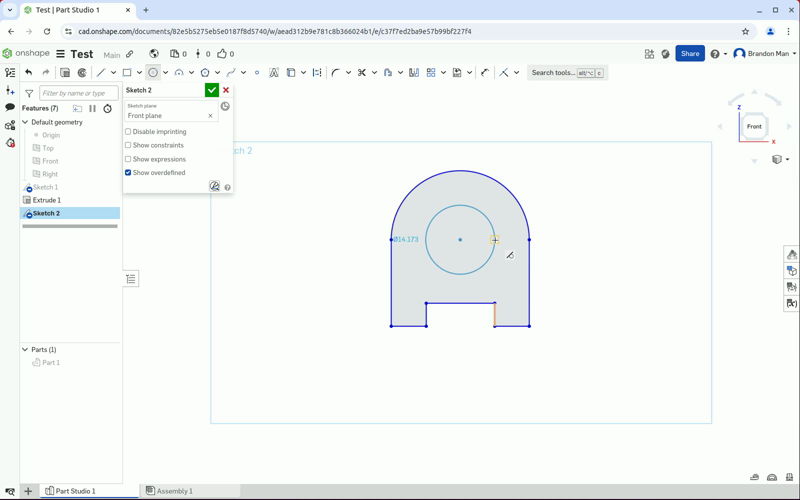
click(495, 239)
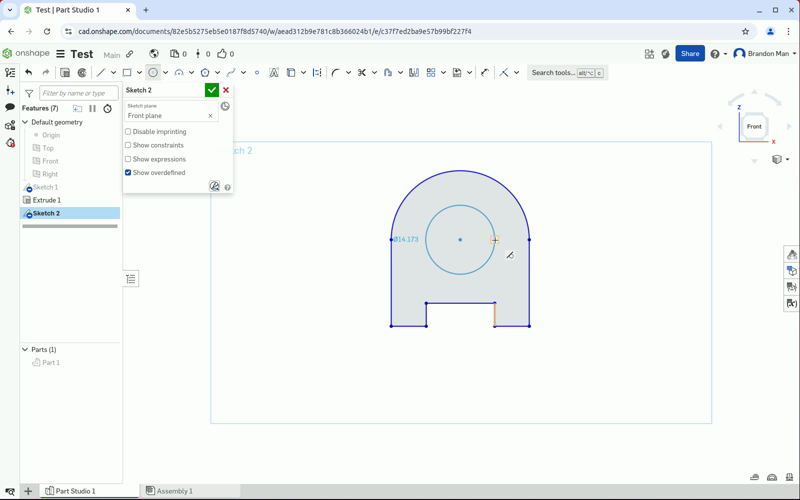
key(esc)
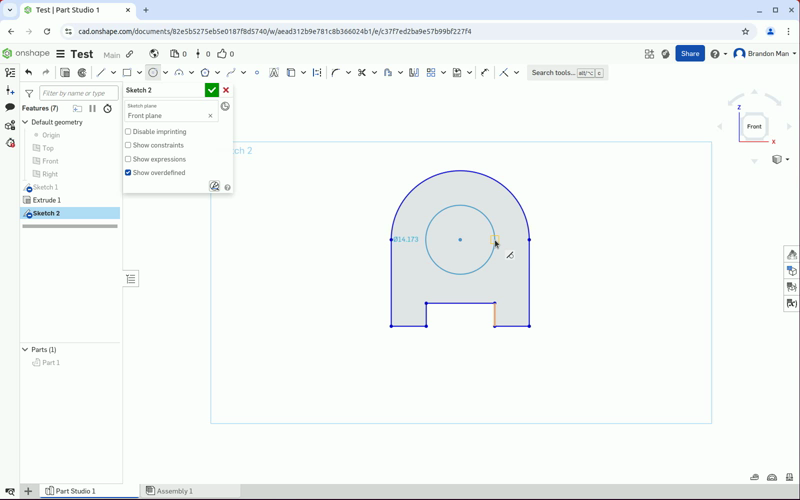
mouse_move(500, 288)
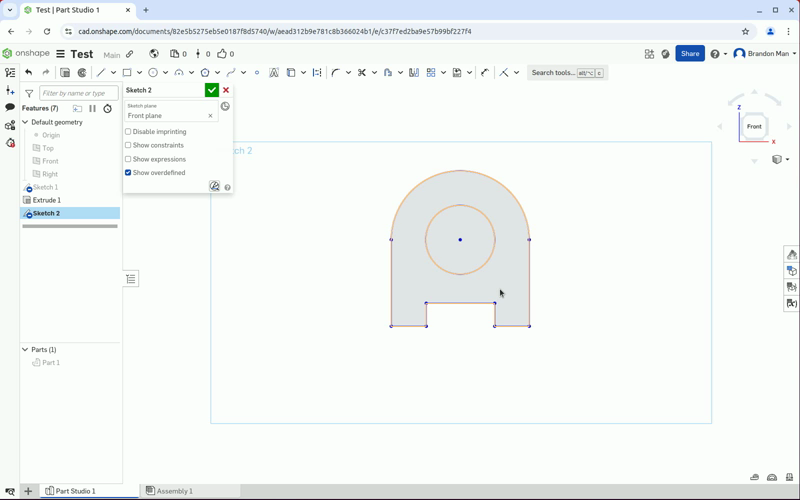
click(500, 288)
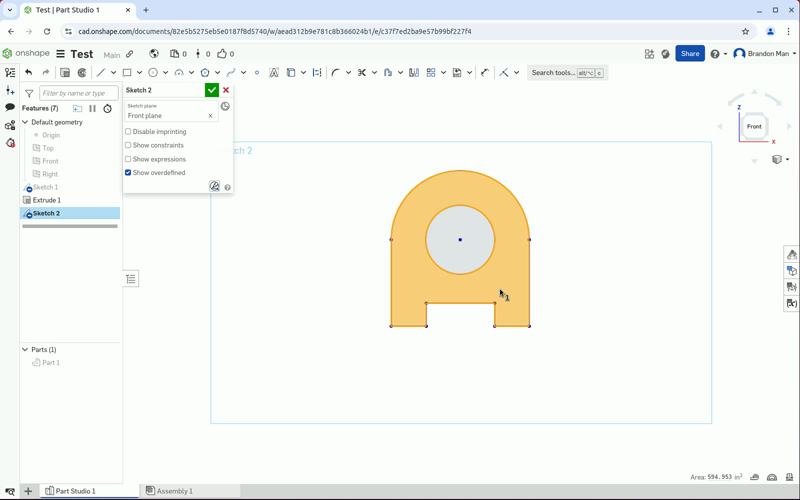
mouse_move(73, 352)
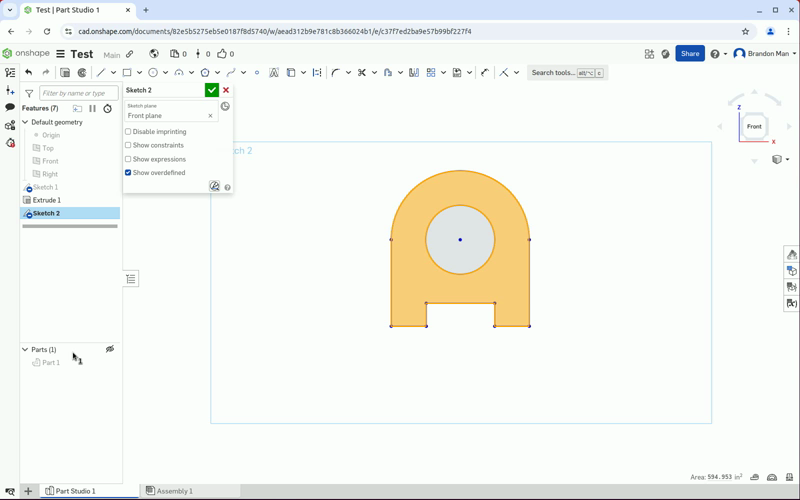
key(shift+y)
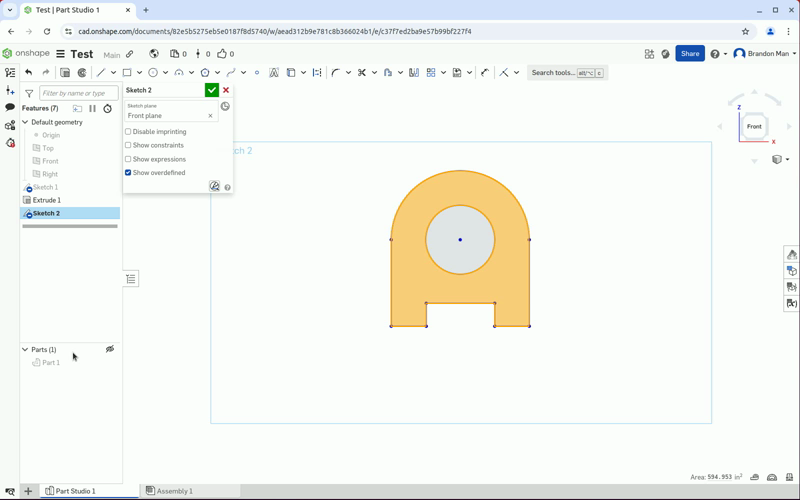
key(shift+e)
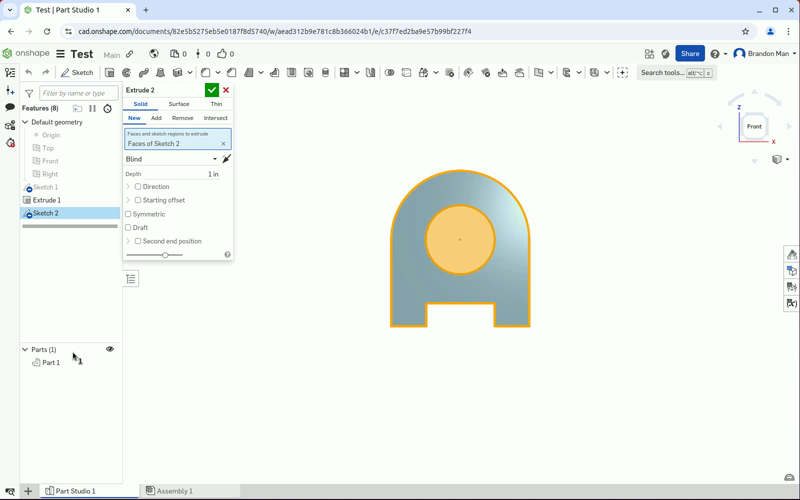
mouse_move(143, 106)
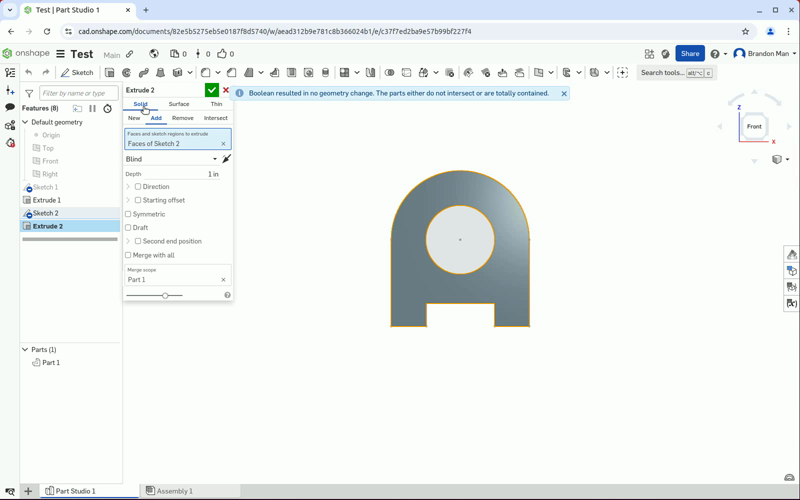
click(143, 106)
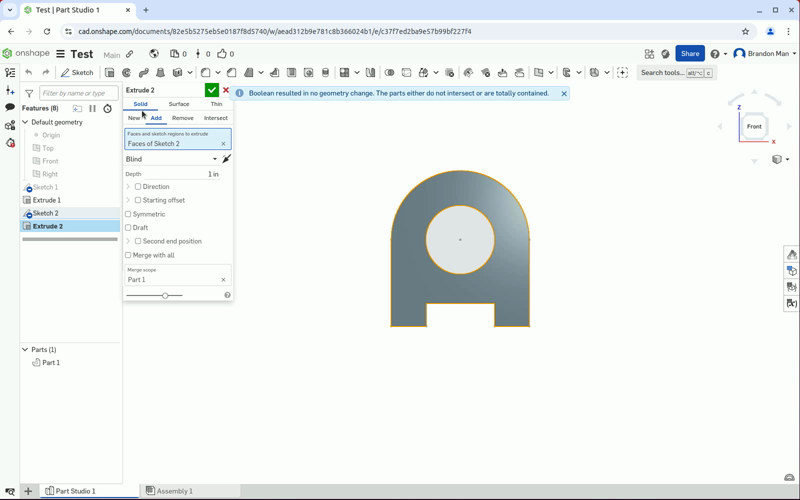
mouse_move(137, 120)
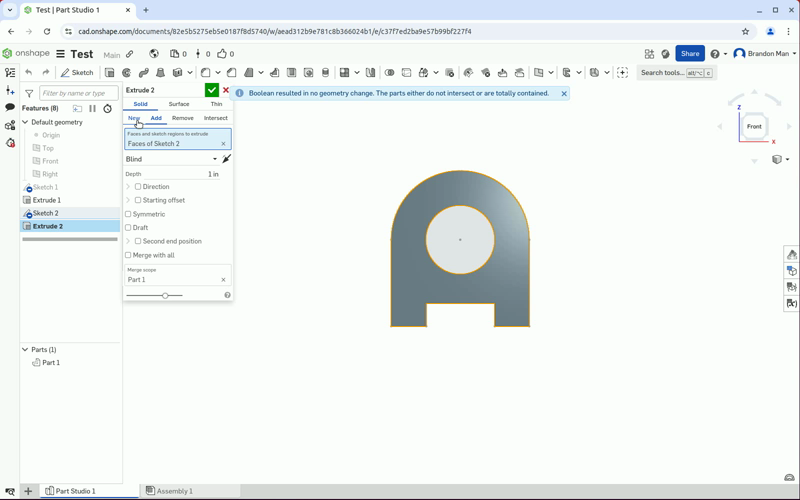
click(137, 120)
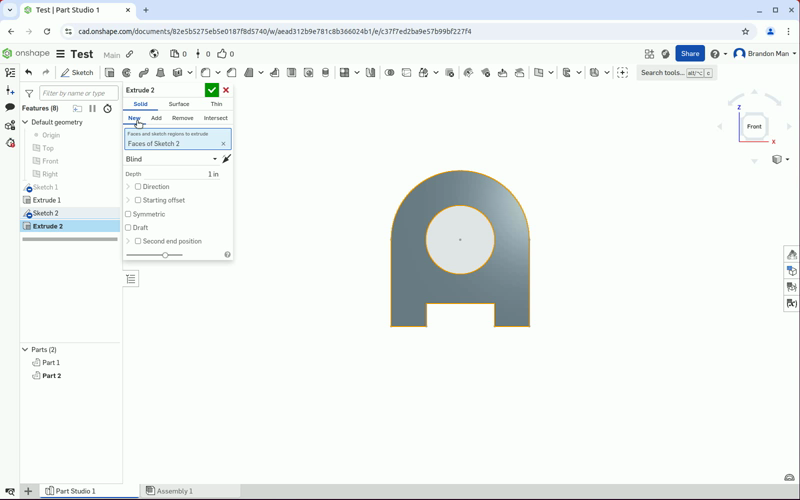
key(tab, 4)
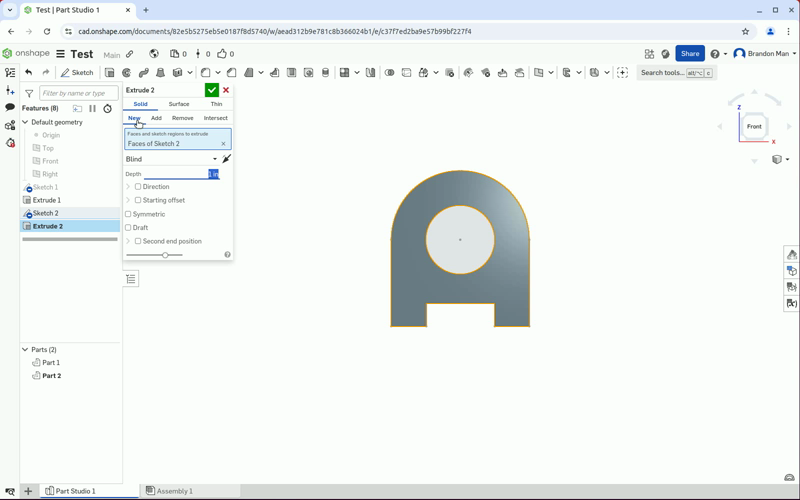
text(9.388)
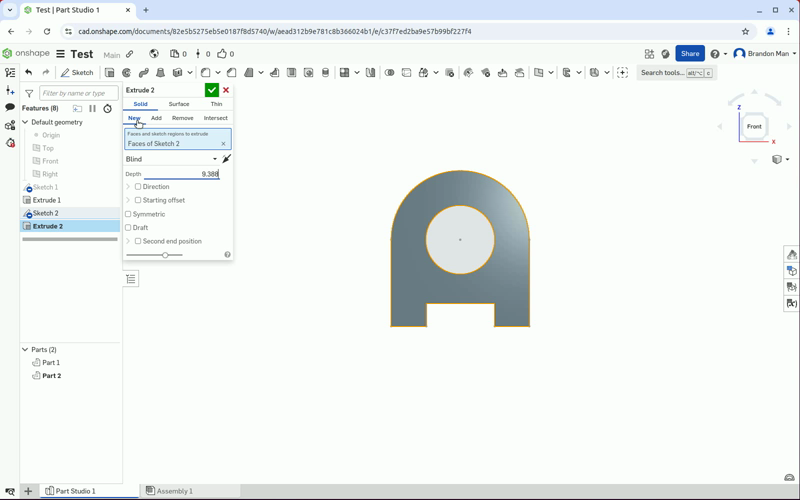
key(enter)
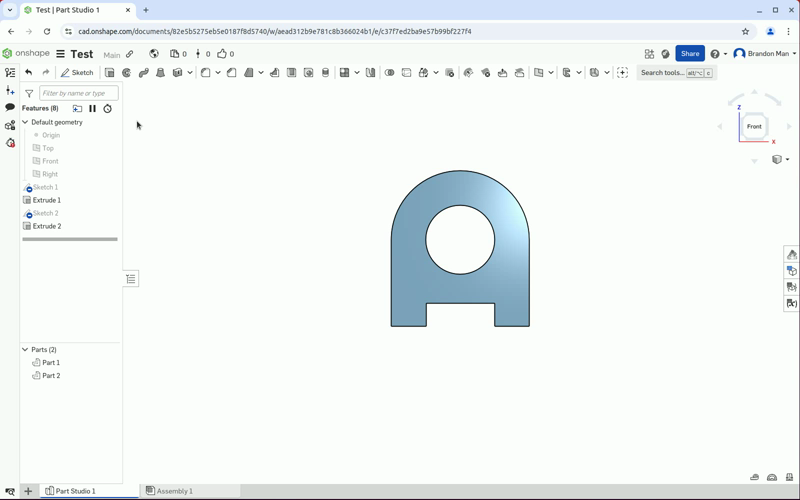
key(shift+h)
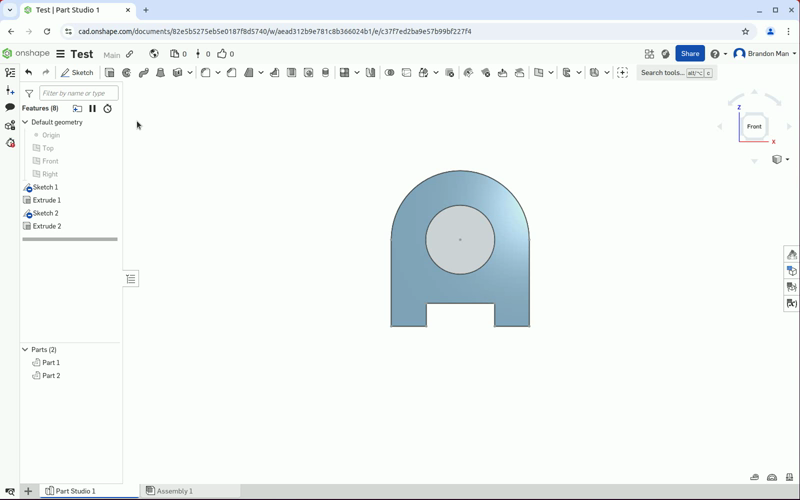
key(shift+h)
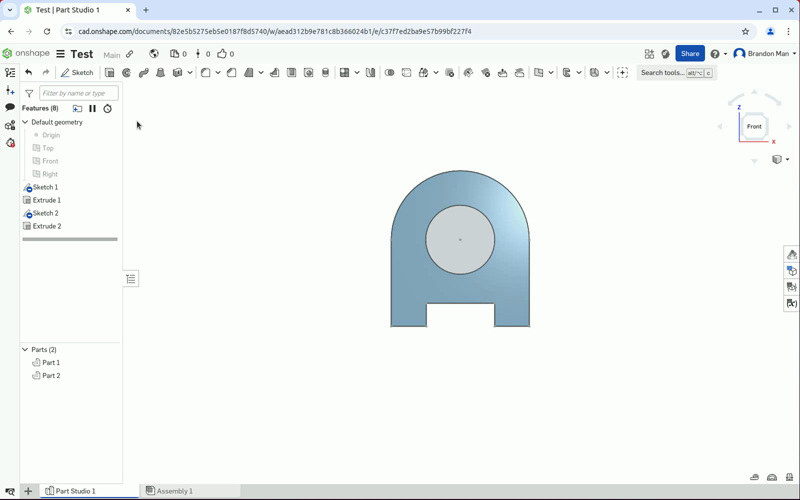
key(shift+7)
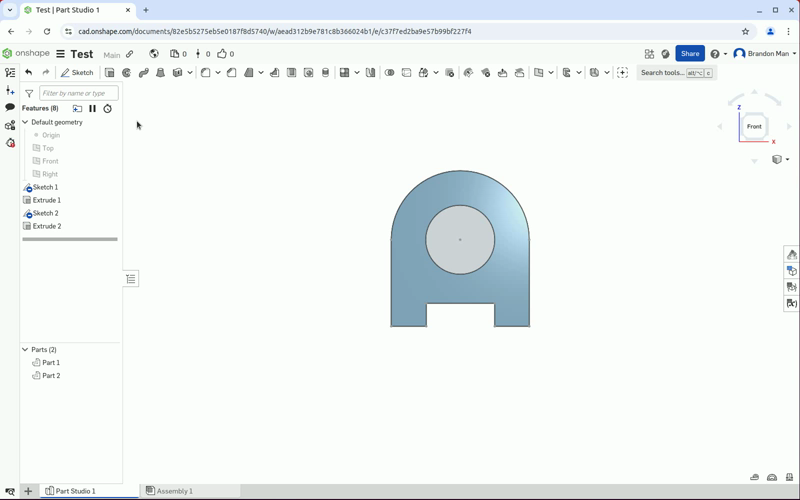
key(left, 2)
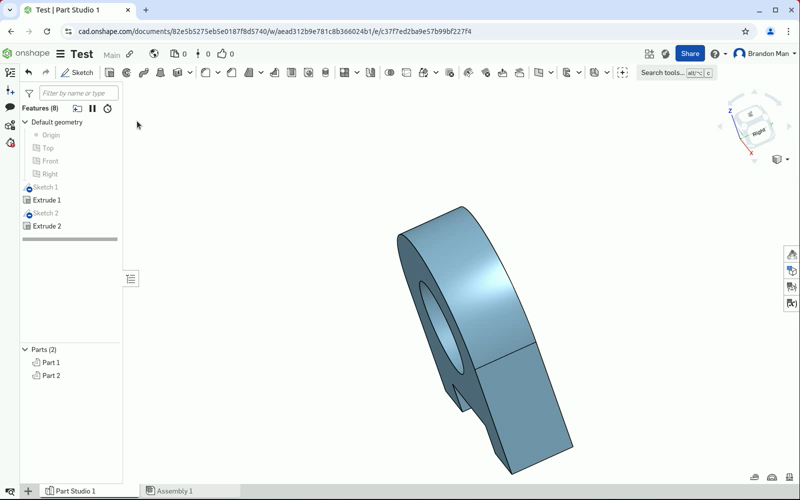
key(down, 2)
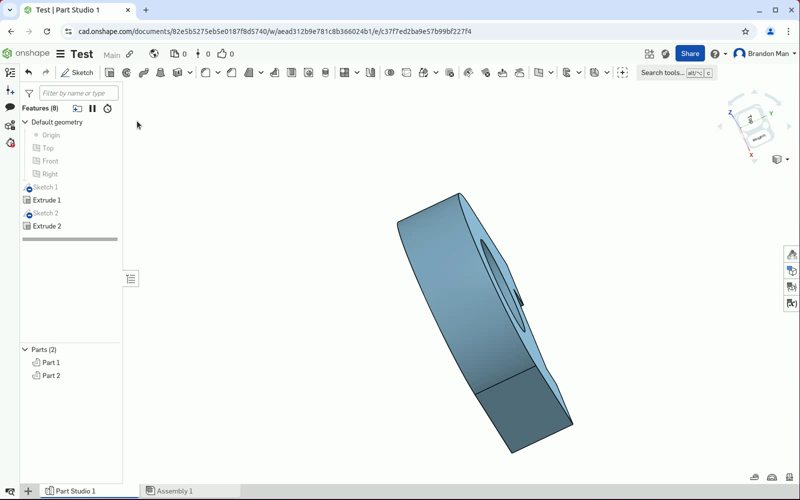
key(up, 2)
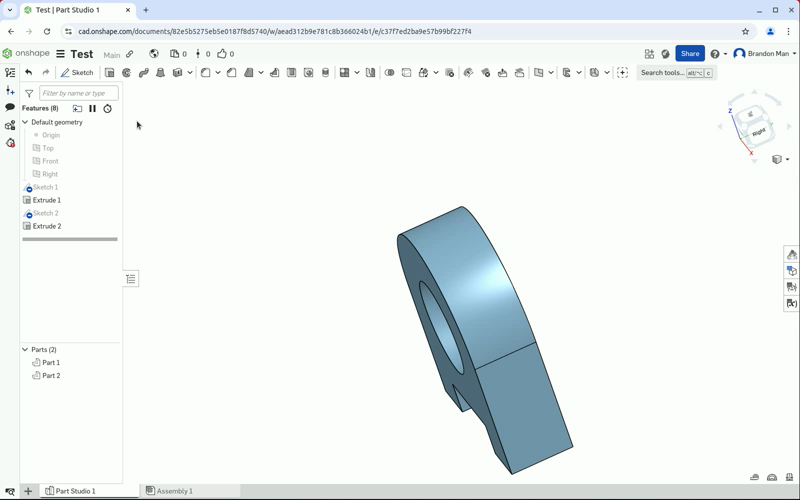
key(right, 2)
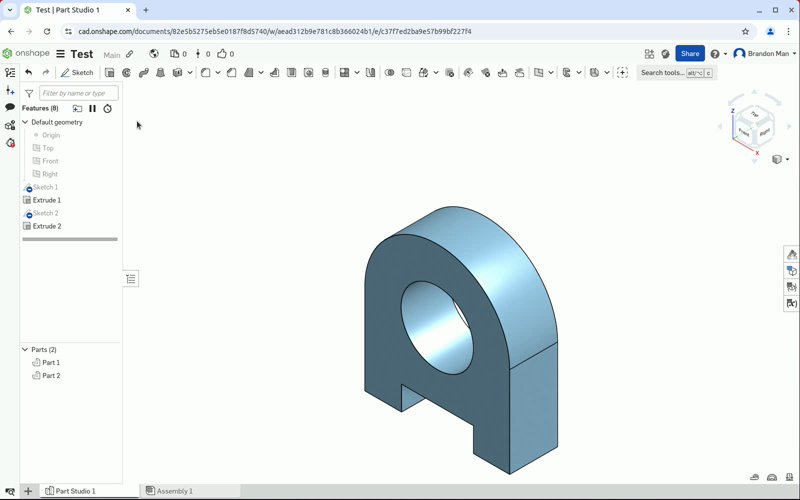
mouse_move(73, 189)
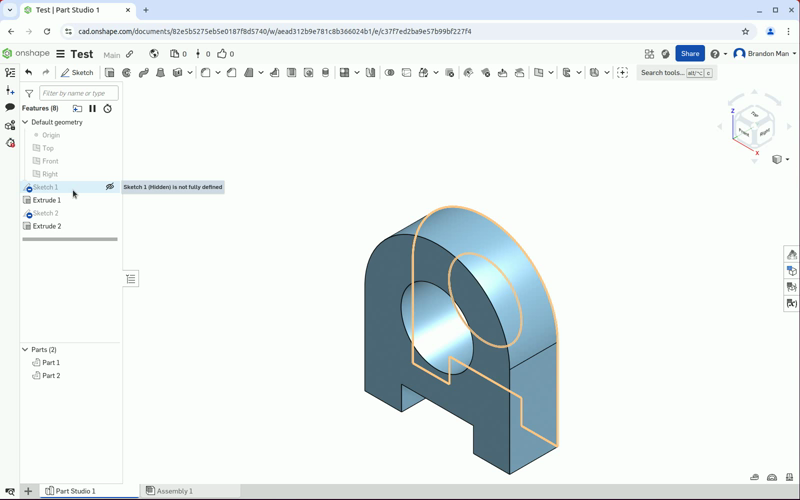
click(73, 189)